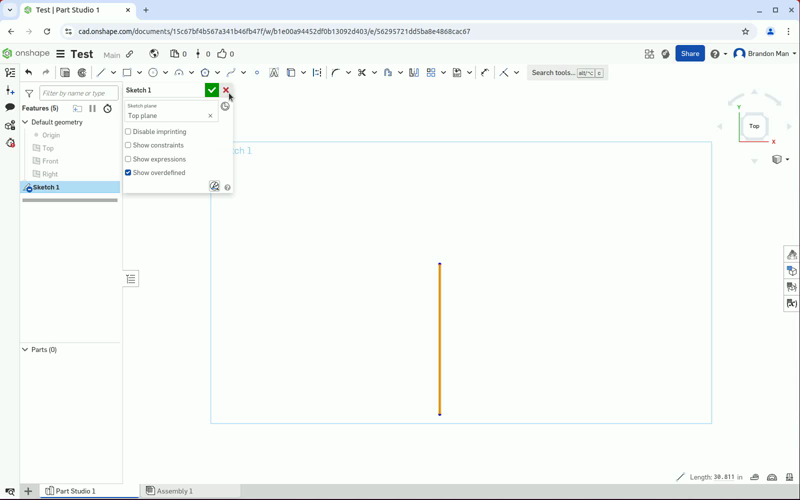
key(shift+h)
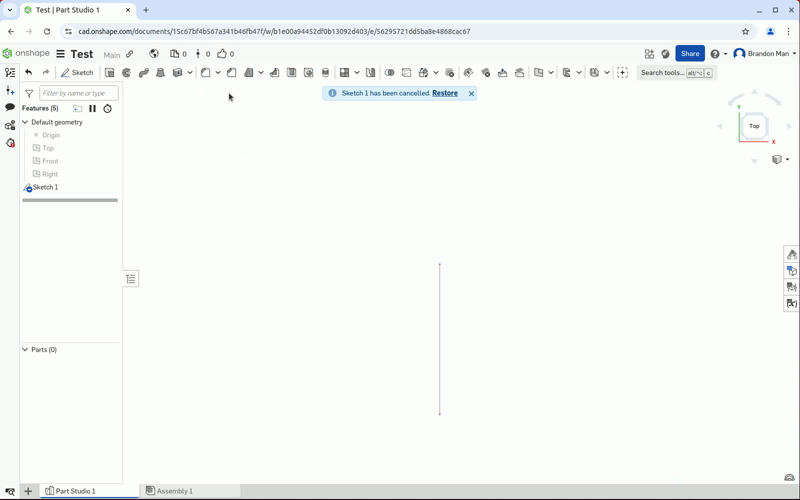
key(shift+s)
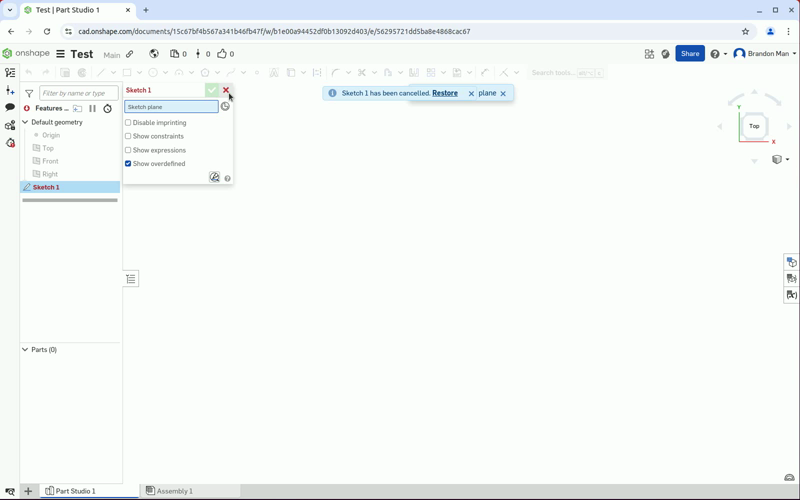
mouse_move(73, 150)
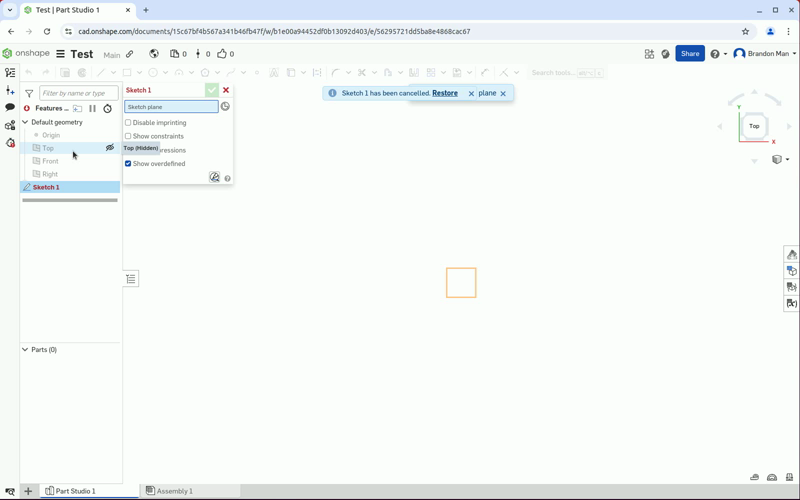
click(73, 150)
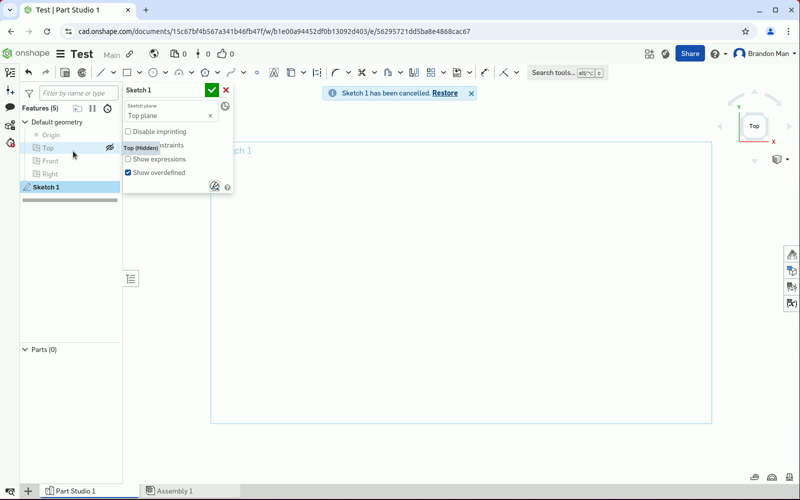
mouse_move(73, 352)
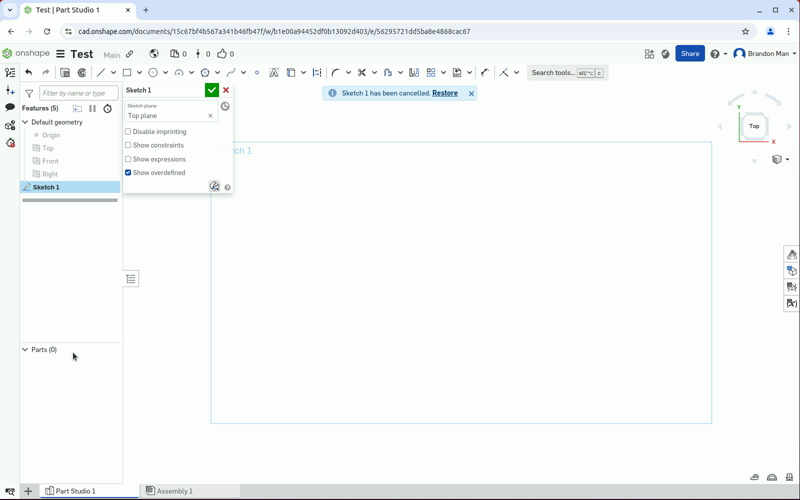
key(y)
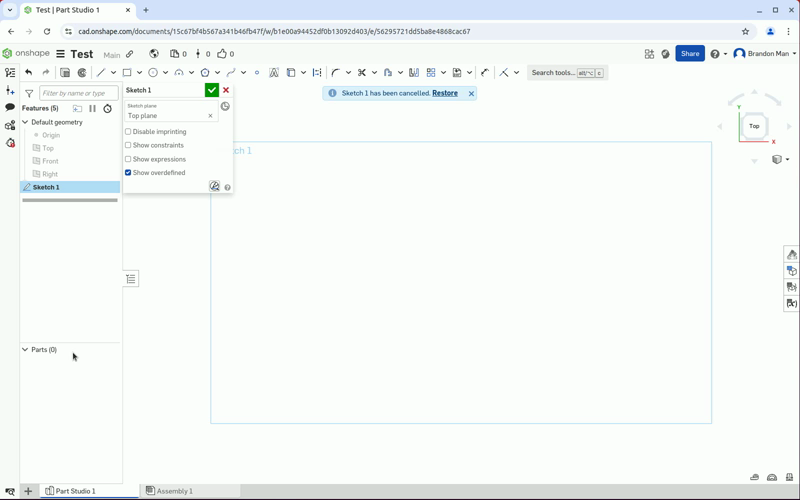
key(l)
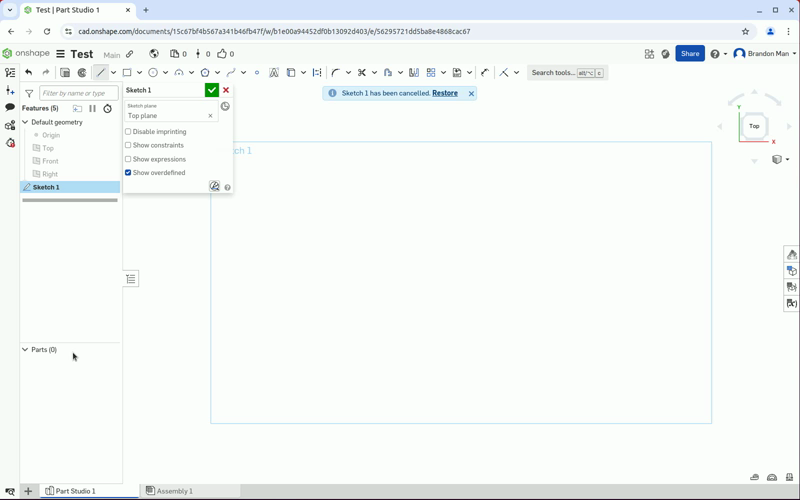
key_down(shift)
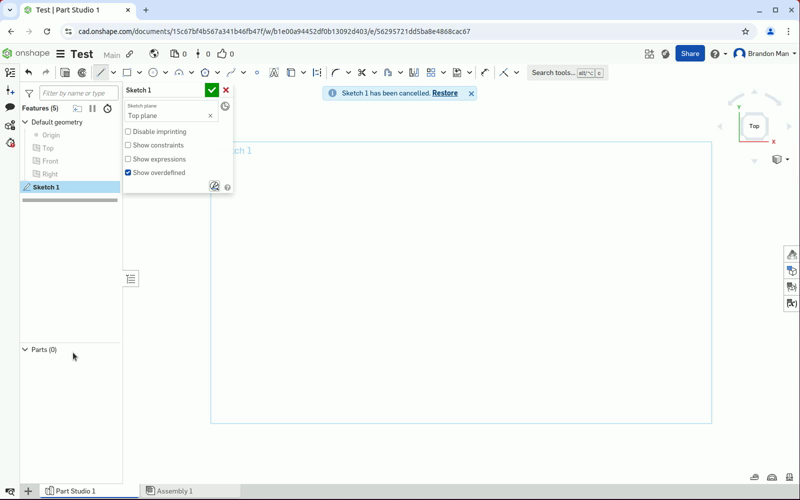
mouse_move(449, 327)
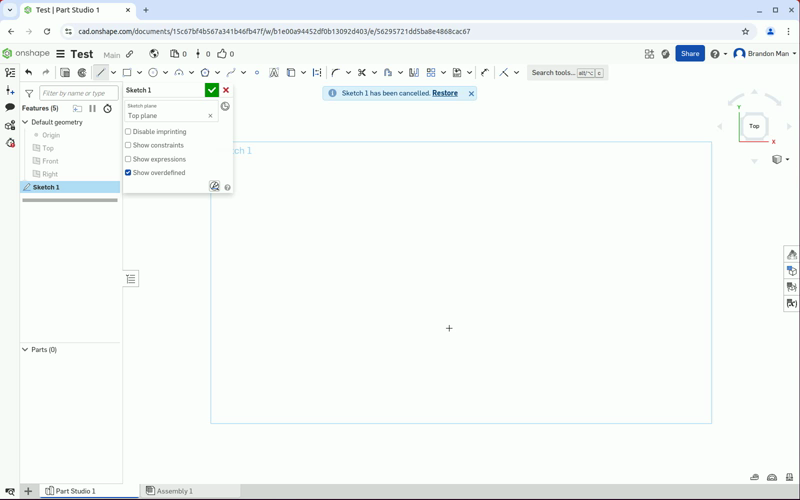
click(449, 327)
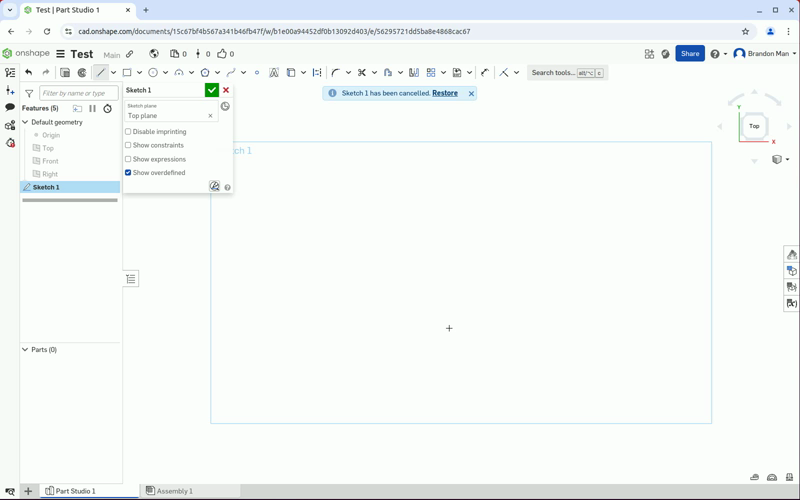
key_up(shift)
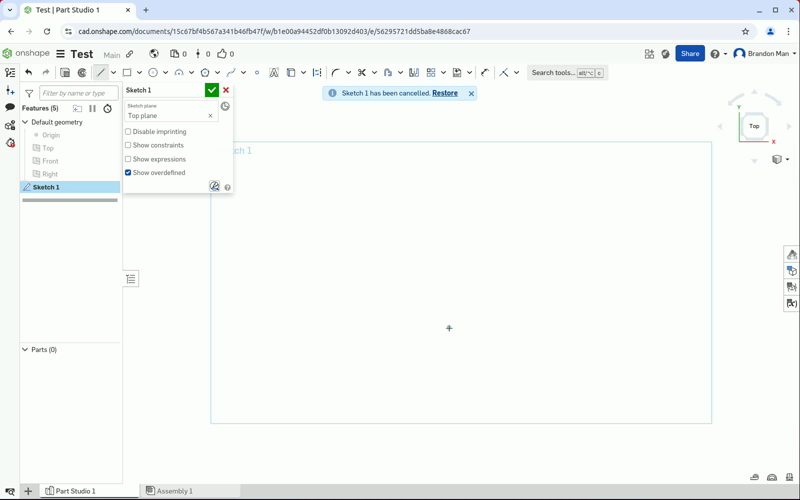
key_down(shift)
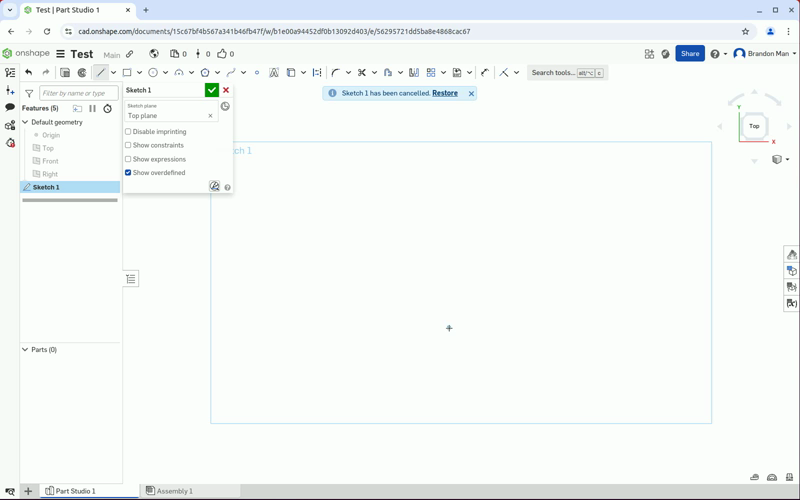
mouse_move(479, 327)
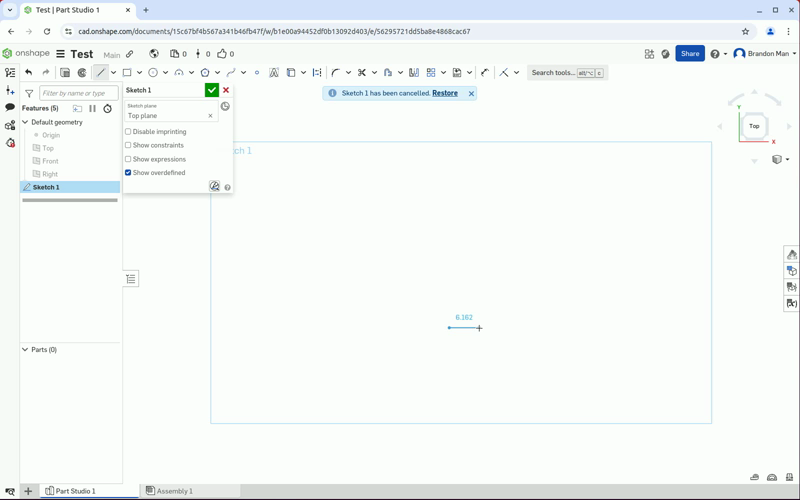
mouse_move(471, 327)
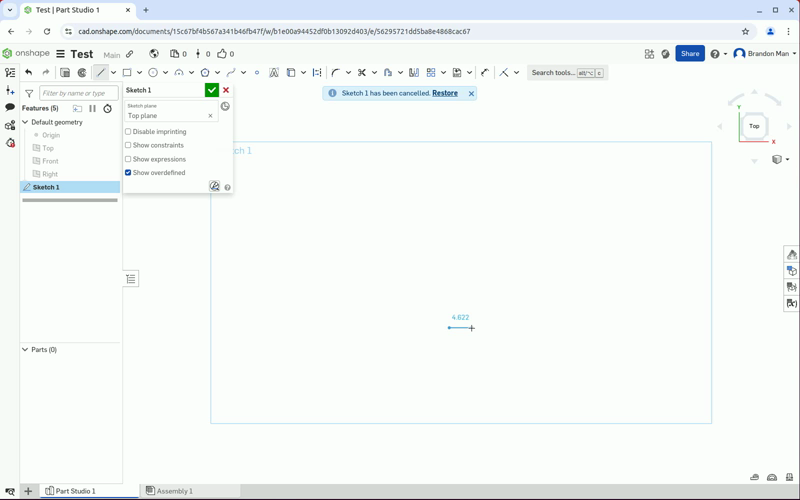
click(471, 327)
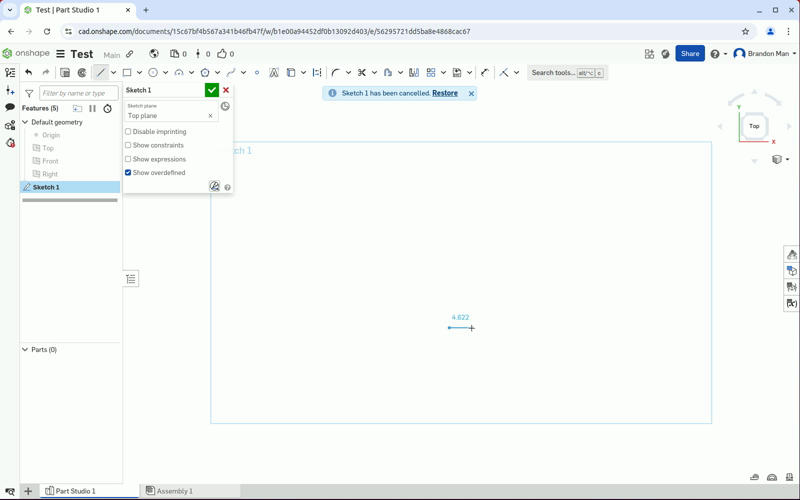
key_up(shift)
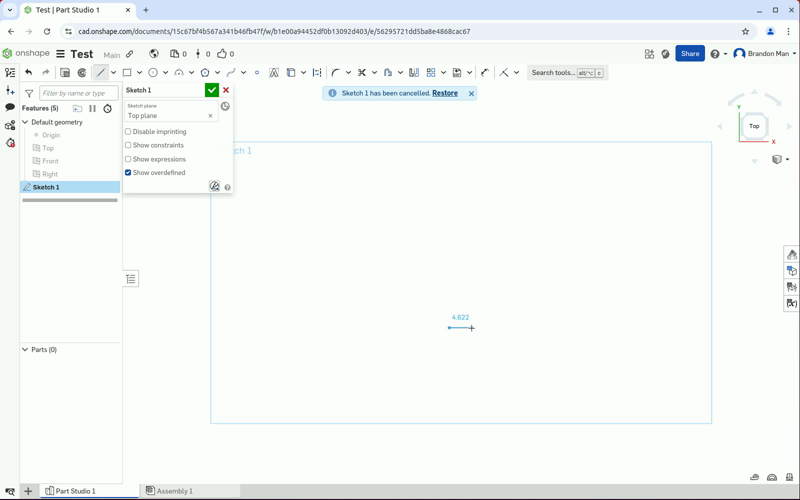
key_down(shift)
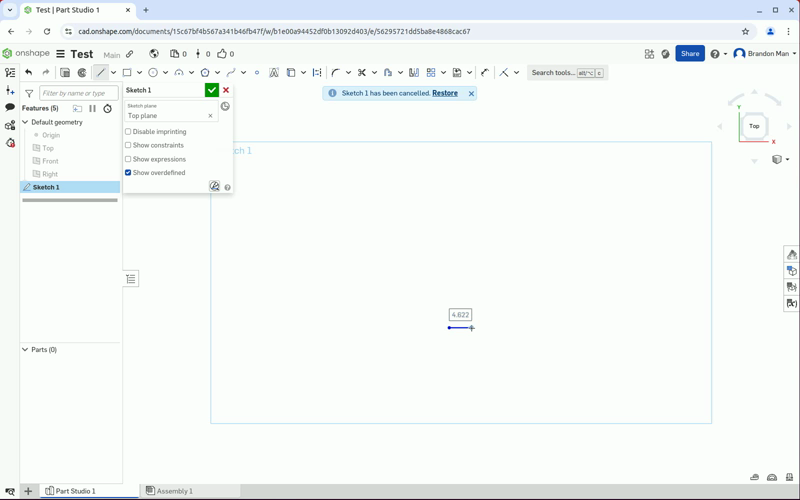
mouse_move(471, 237)
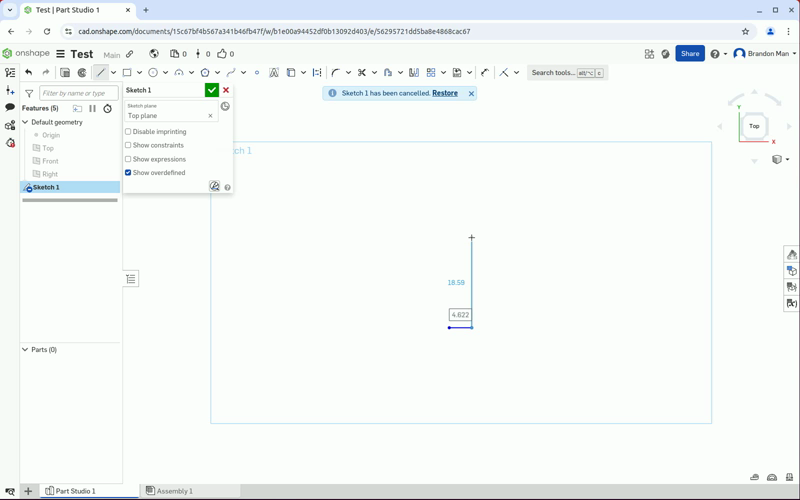
click(471, 237)
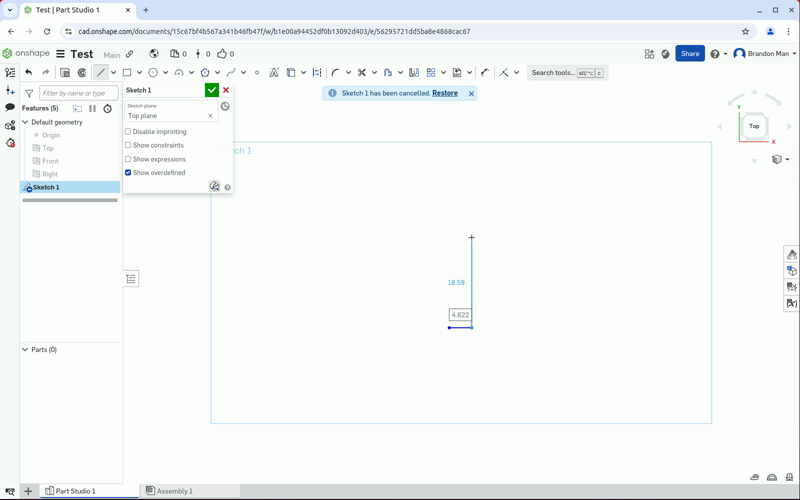
key_up(shift)
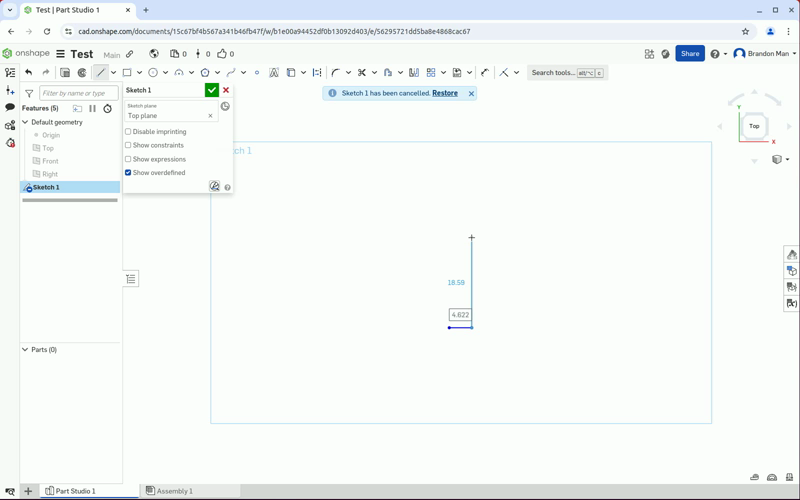
key_down(shift)
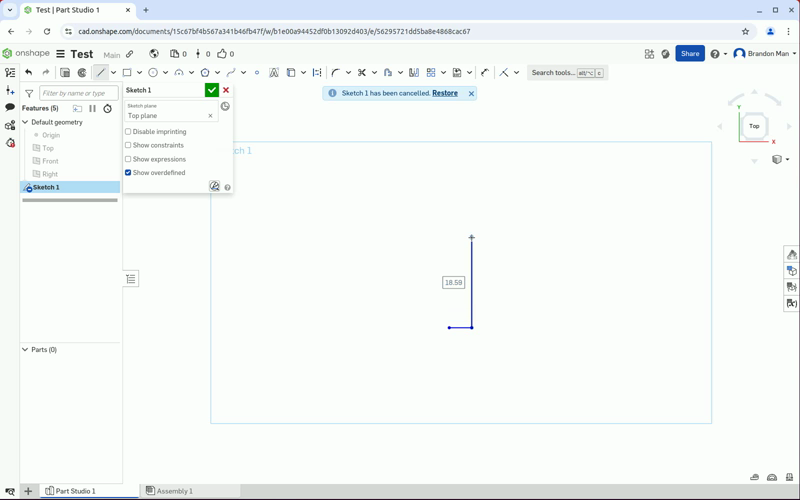
mouse_move(501, 237)
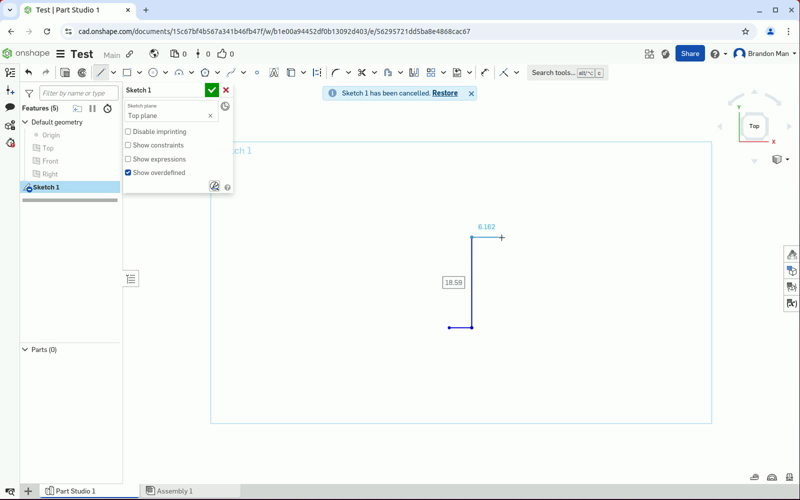
mouse_move(449, 237)
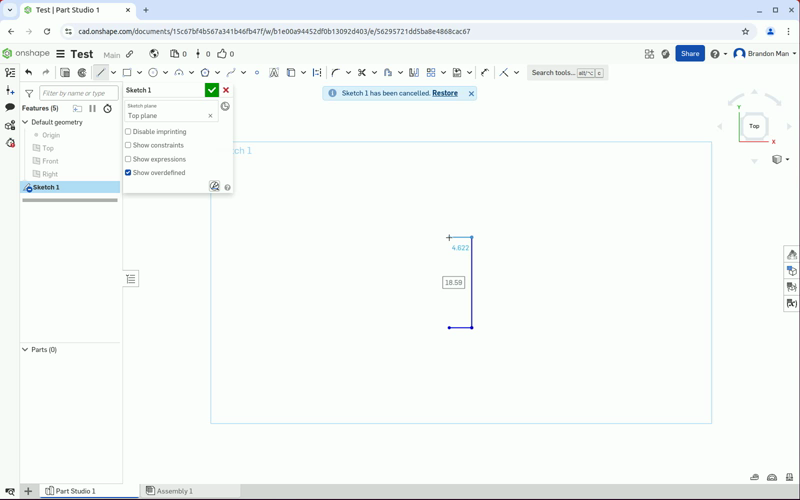
click(449, 237)
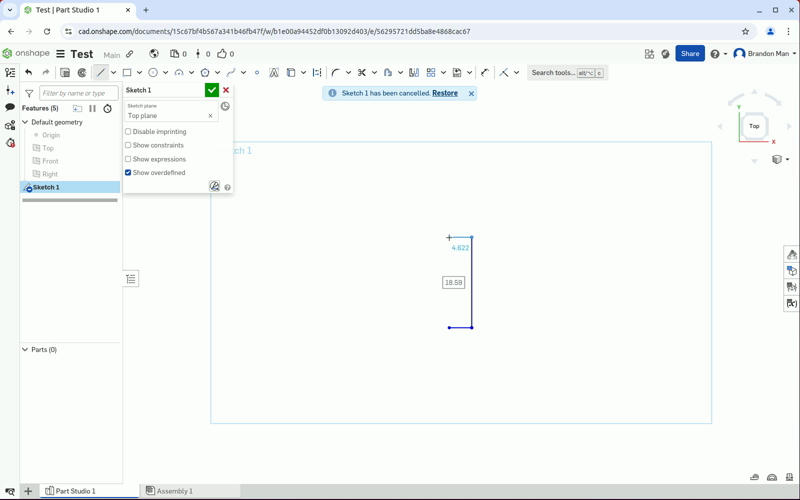
key_up(shift)
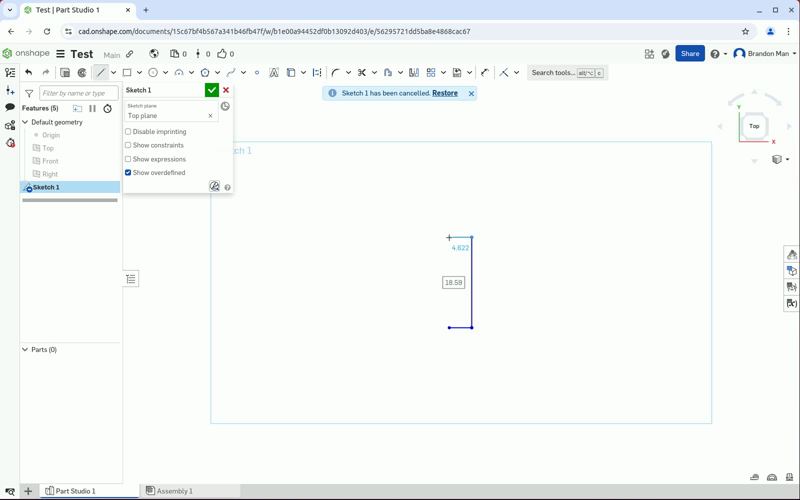
key_down(shift)
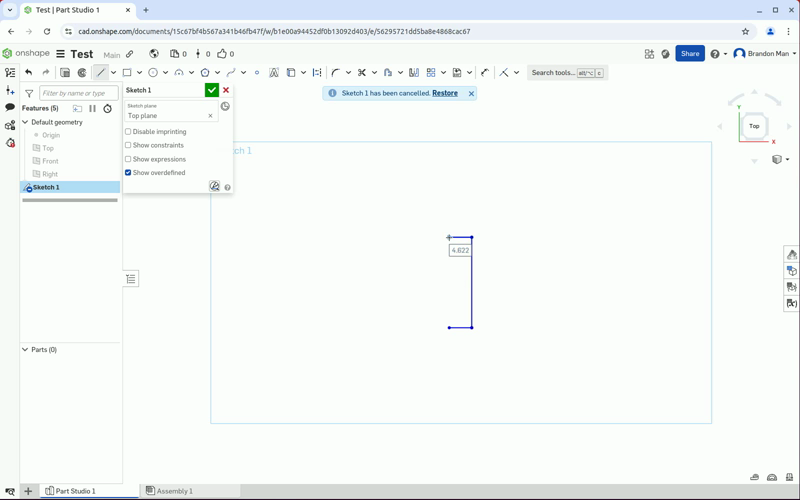
mouse_move(449, 327)
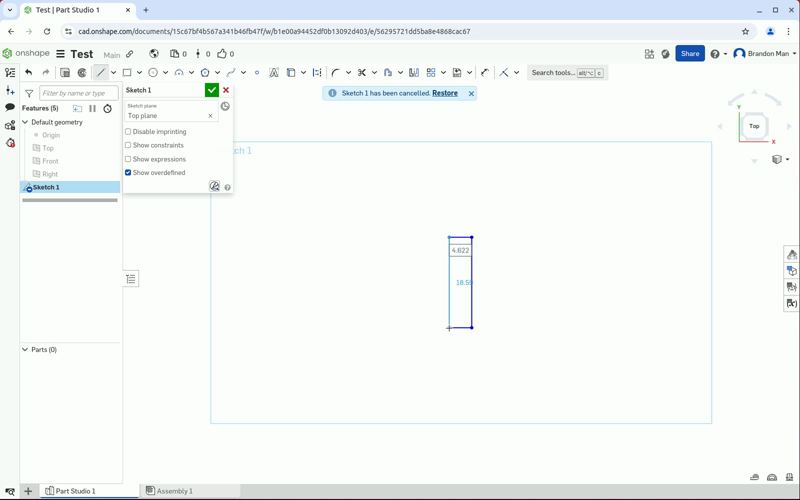
key_up(shift)
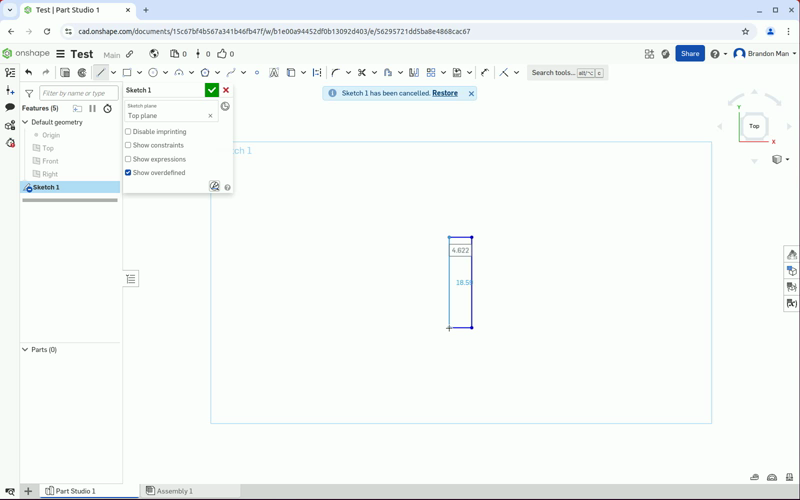
click(449, 327)
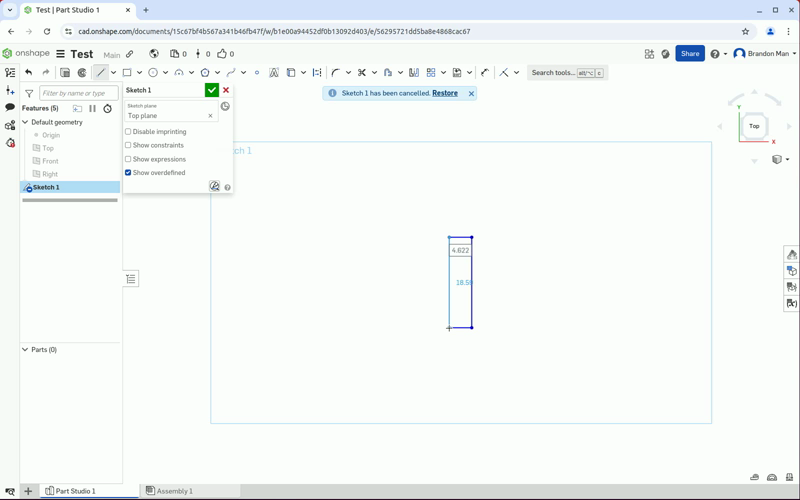
key(esc)
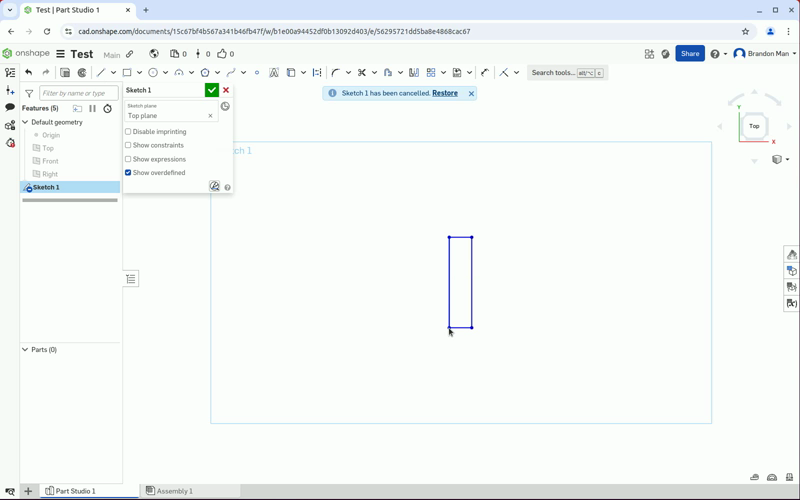
mouse_move(469, 295)
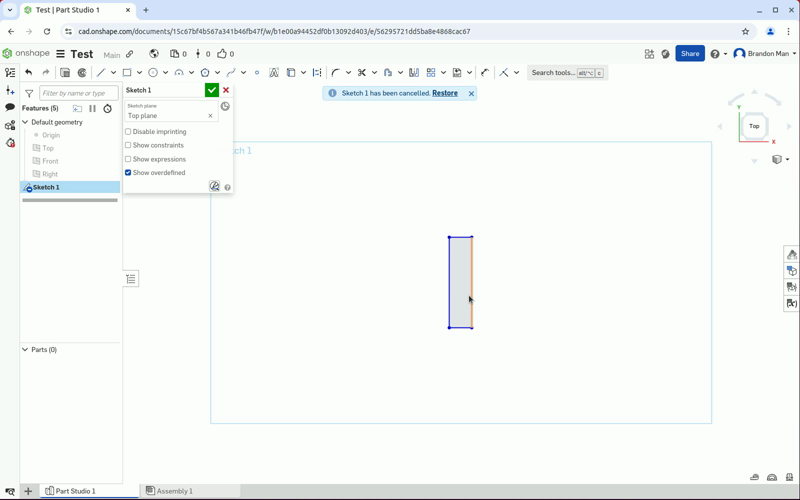
click(469, 295)
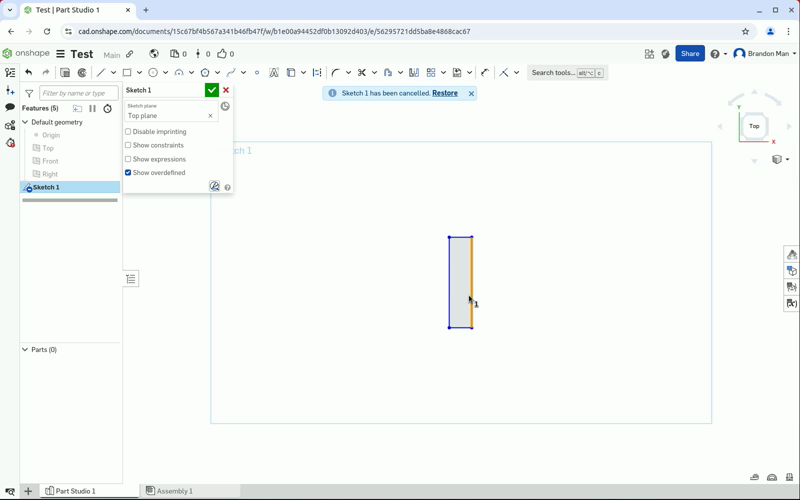
mouse_move(73, 352)
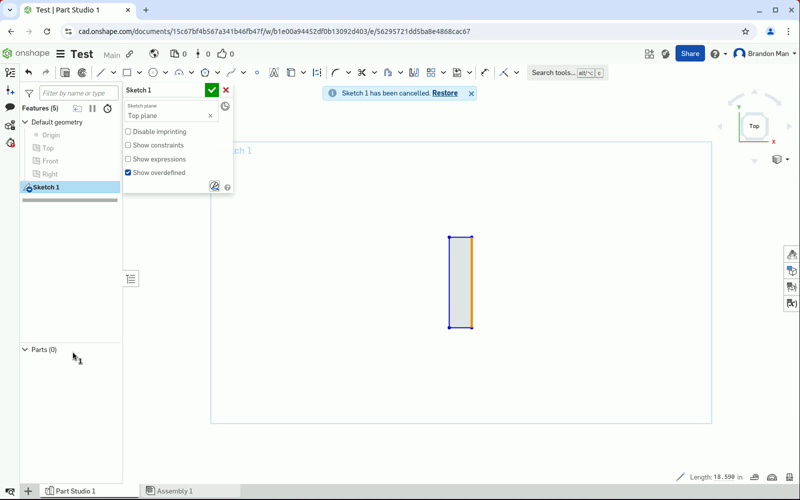
key(shift+y)
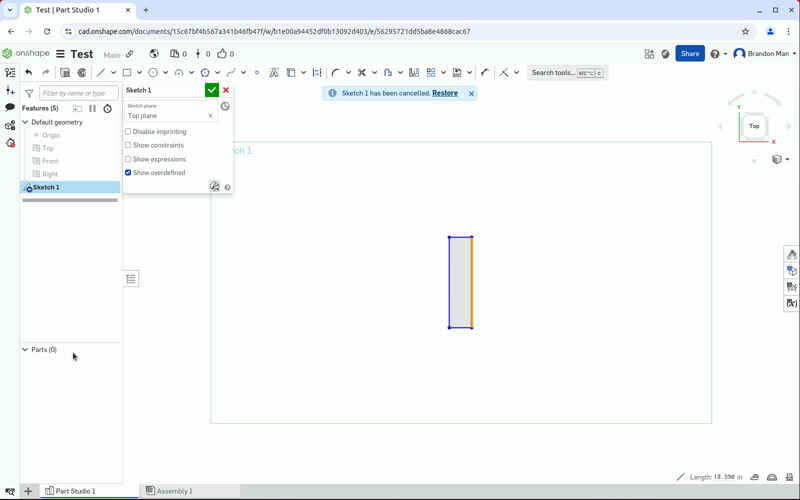
key(shift+e)
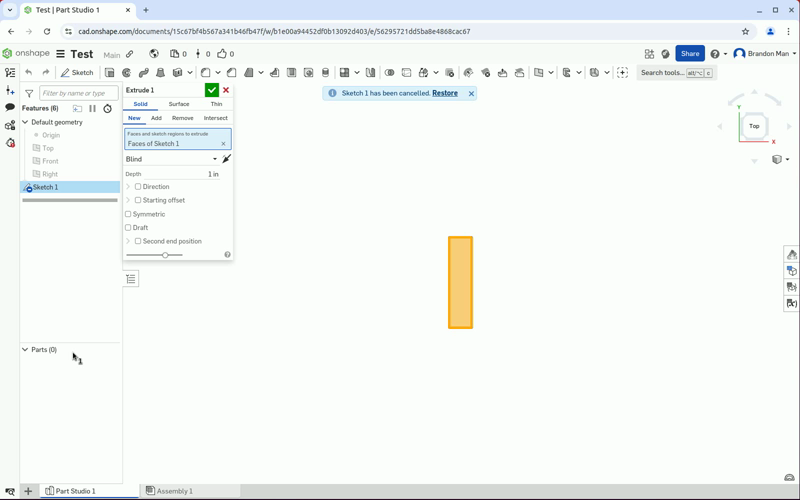
mouse_move(143, 106)
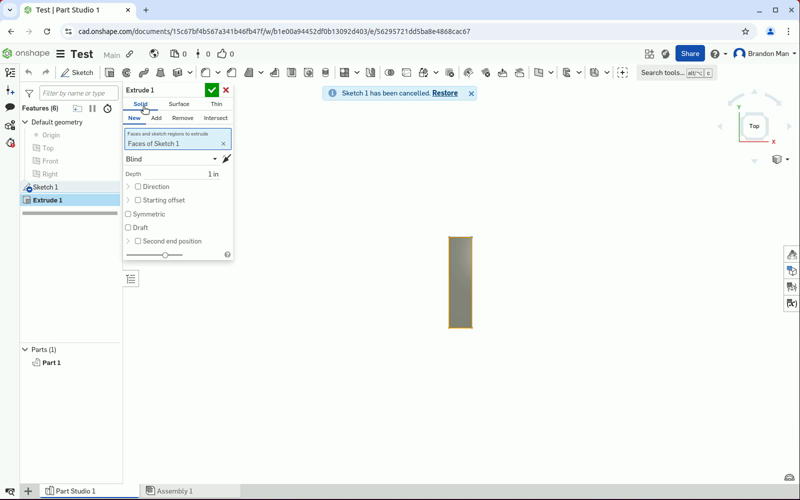
click(143, 106)
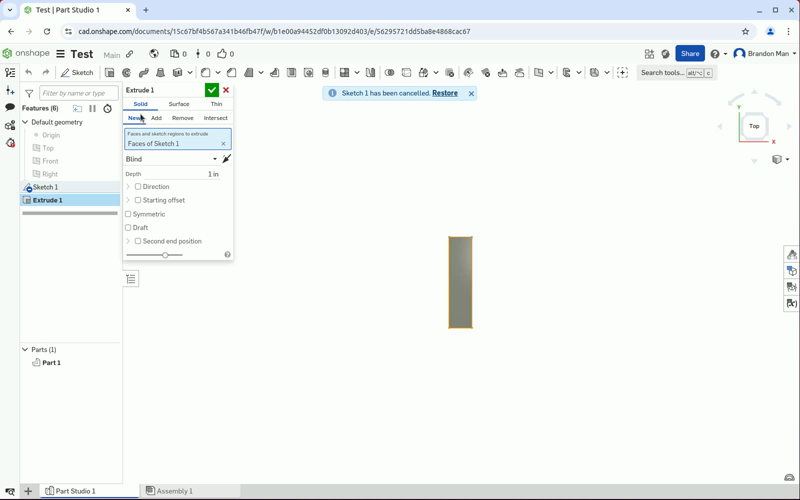
mouse_move(137, 120)
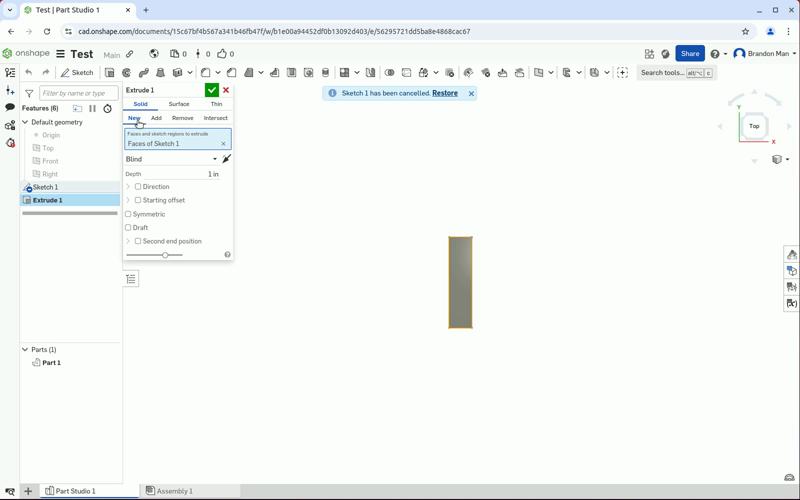
click(137, 120)
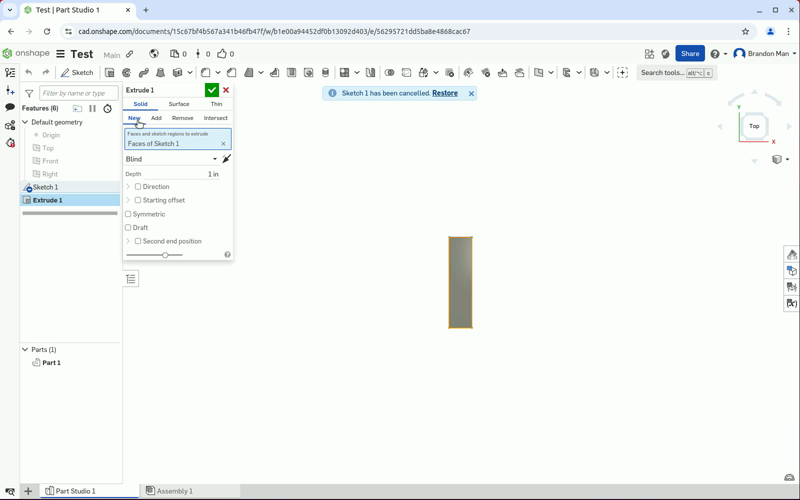
key(tab, 4)
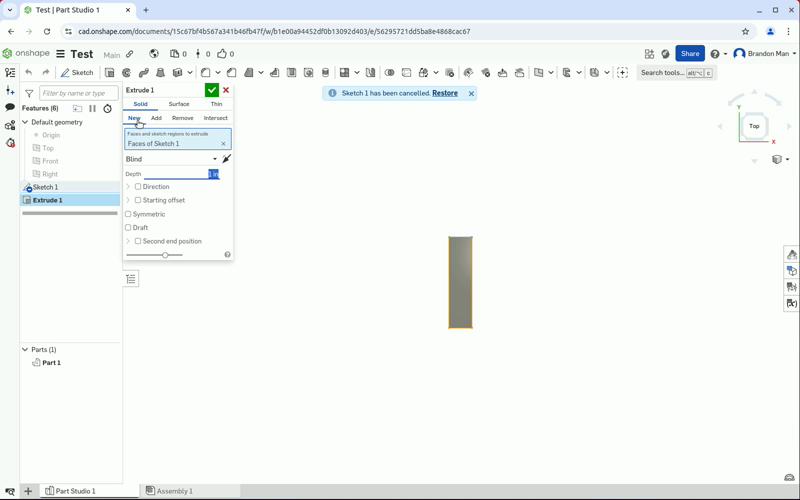
text(23.108)
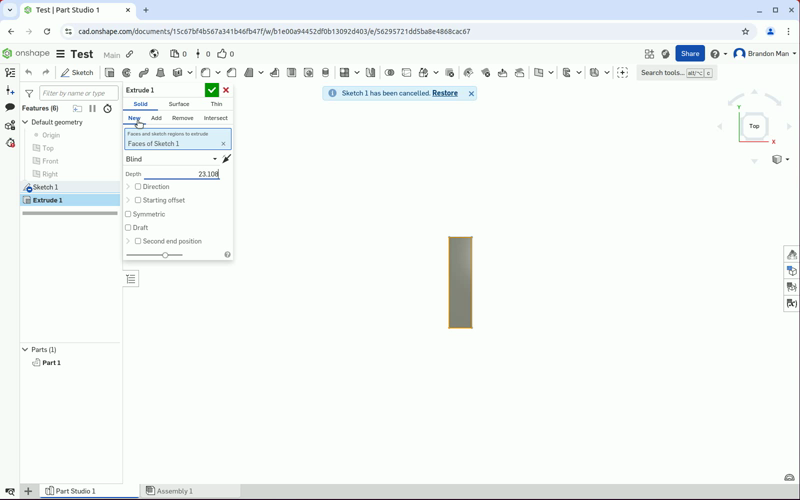
key(enter)
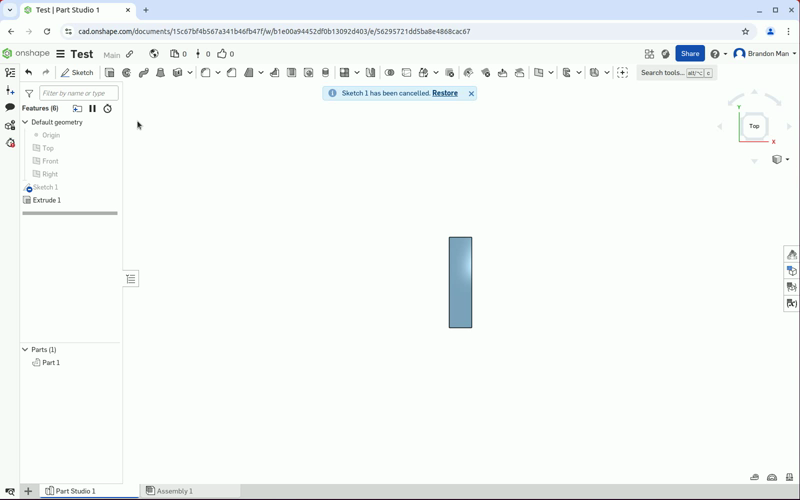
key(shift+h)
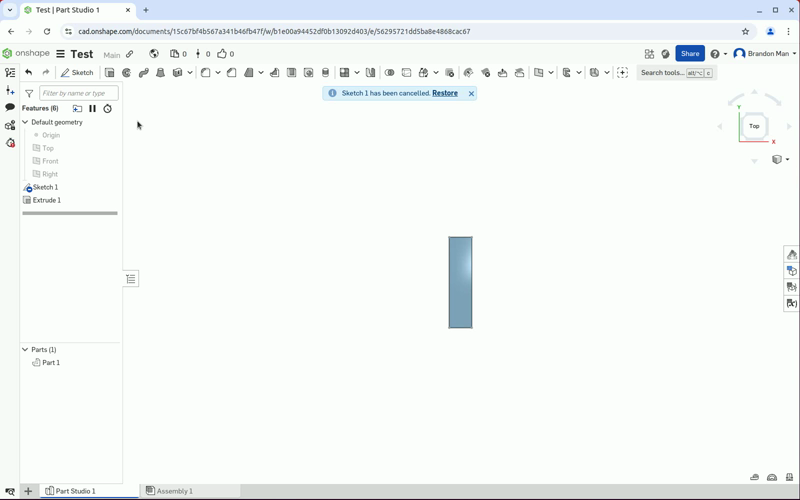
key(shift+h)
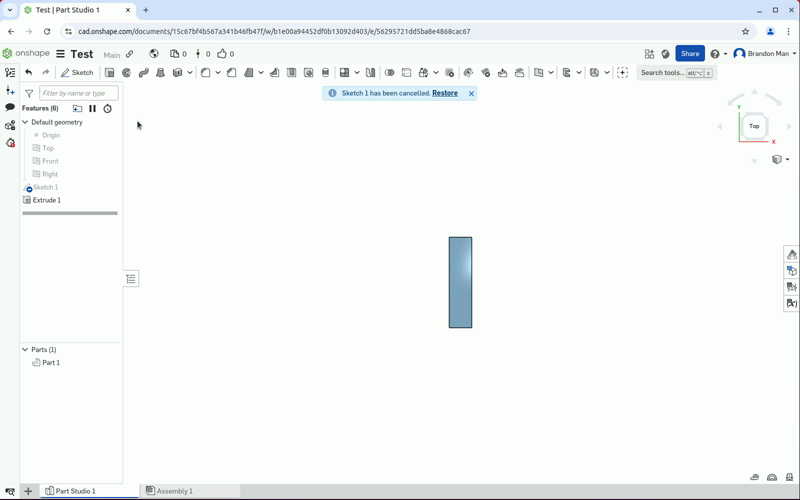
mouse_move(73, 189)
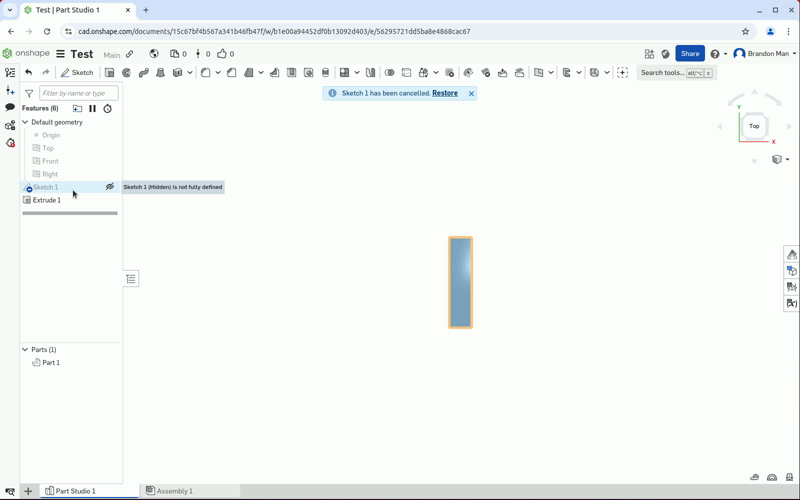
click(73, 189)
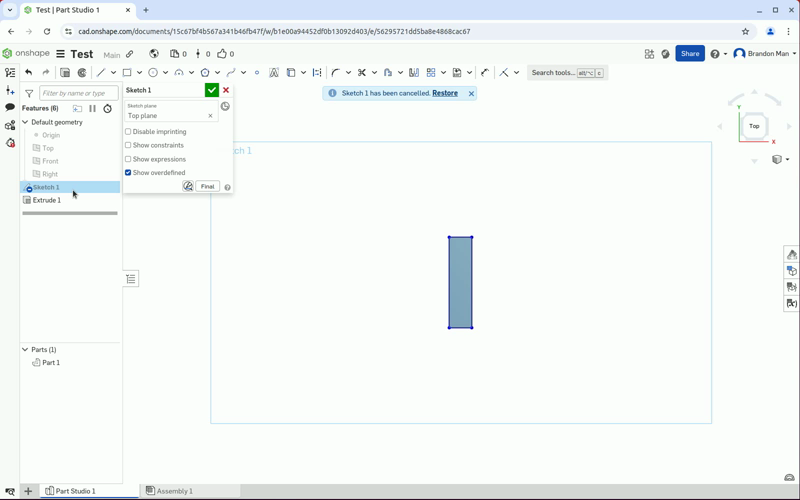
mouse_move(229, 92)
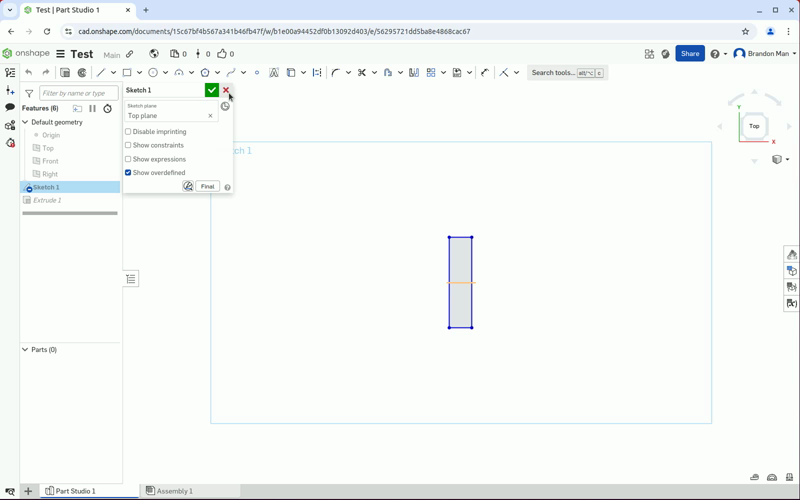
click(229, 92)
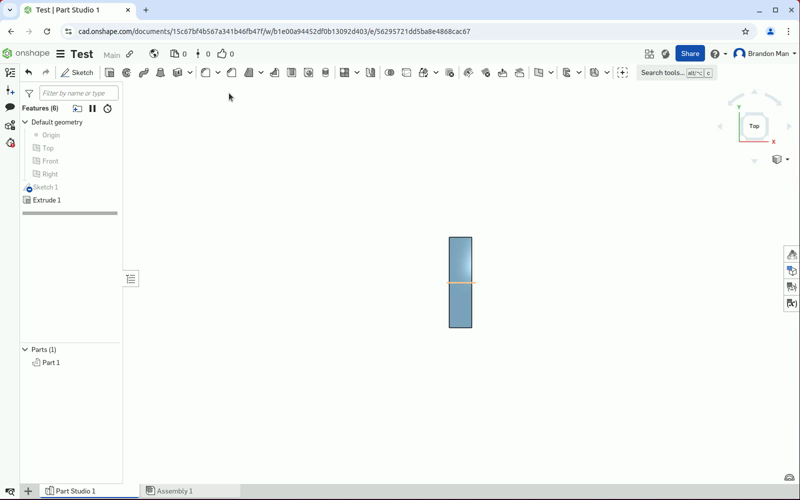
mouse_move(73, 352)
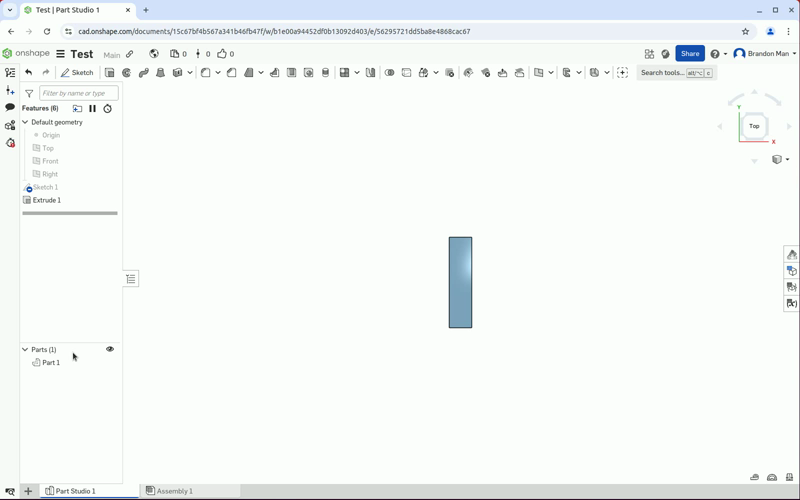
key(y)
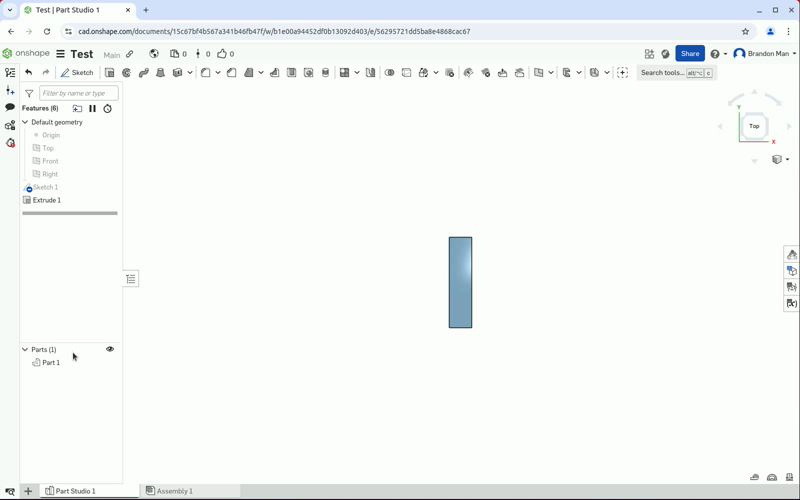
key(shift+p)
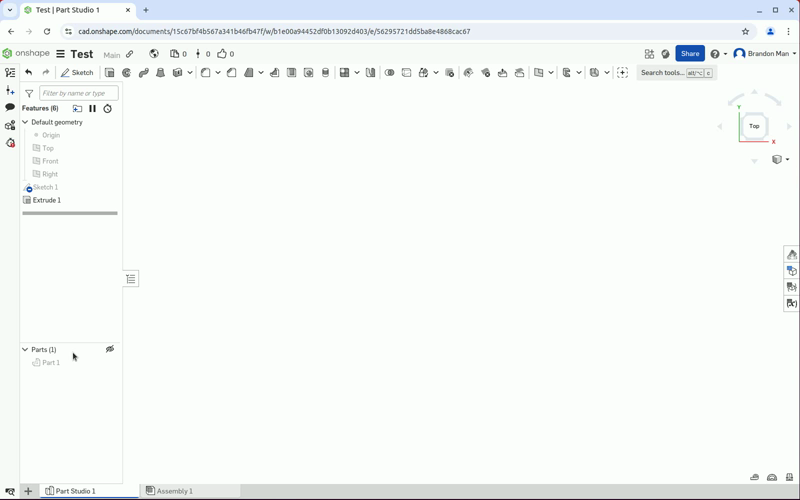
key(space)
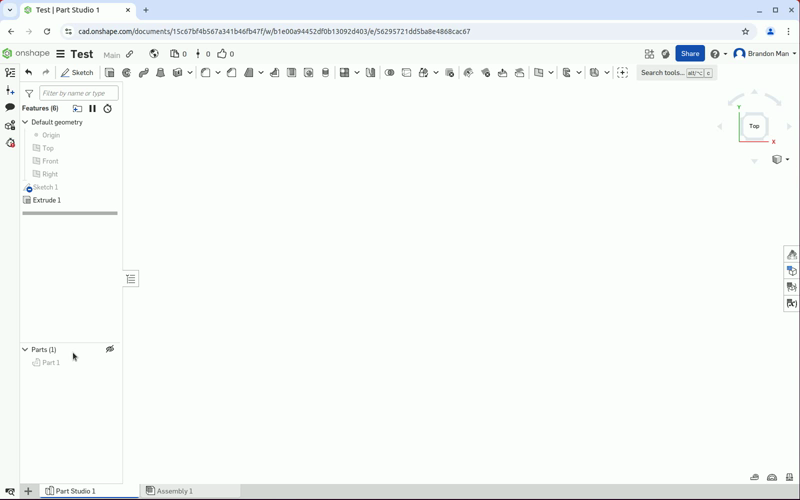
key_down(shift)
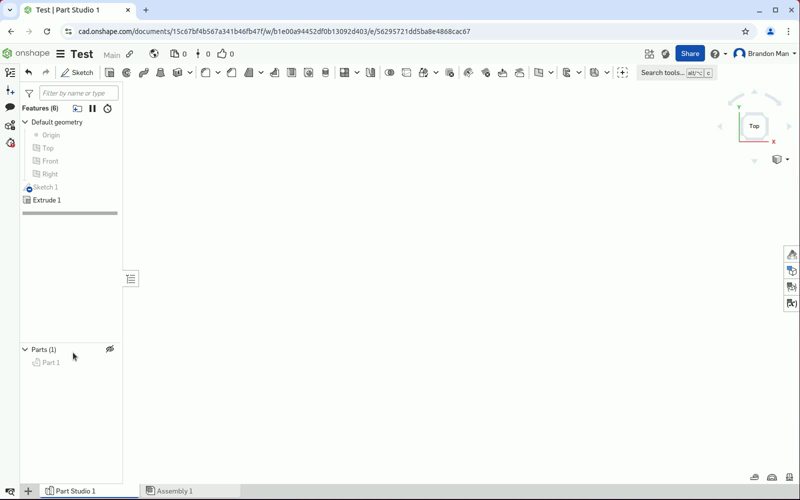
key(up)
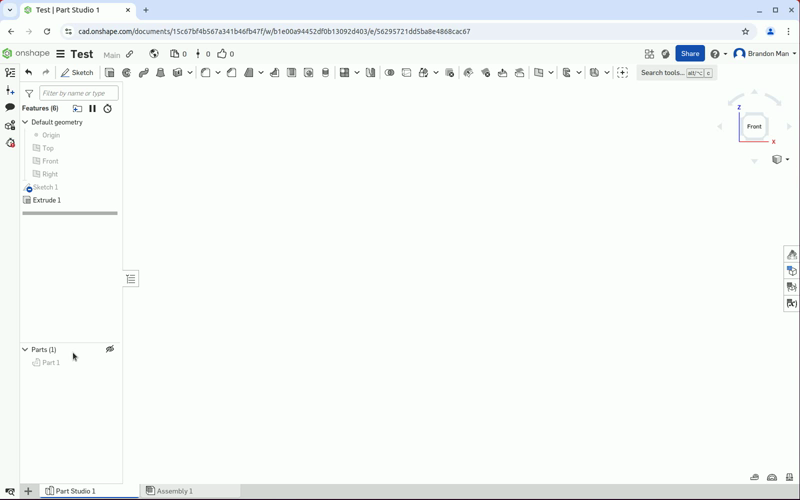
key_up(shift)
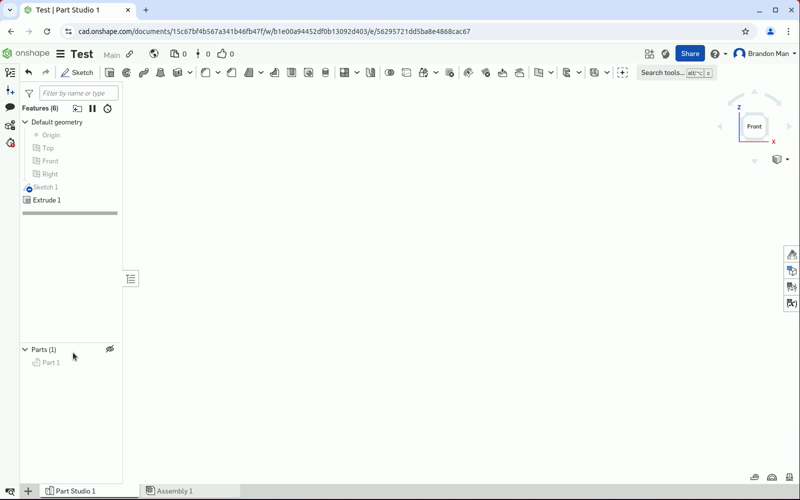
mouse_move(73, 352)
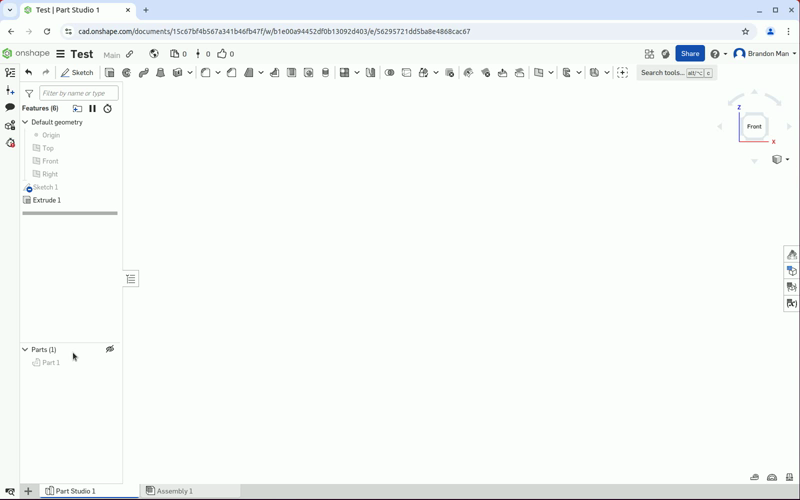
key(shift+y)
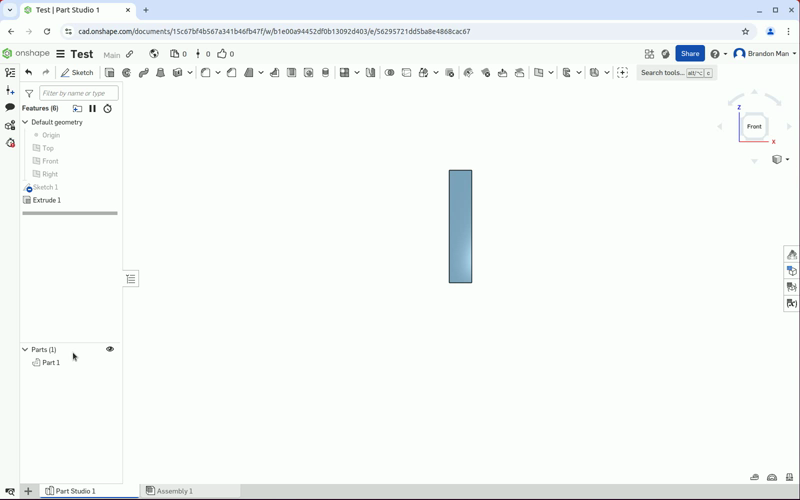
mouse_move(541, 75)
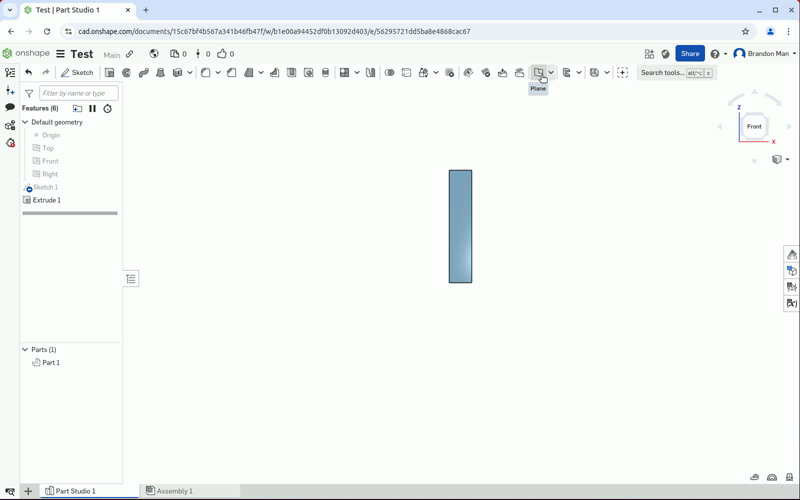
click(541, 75)
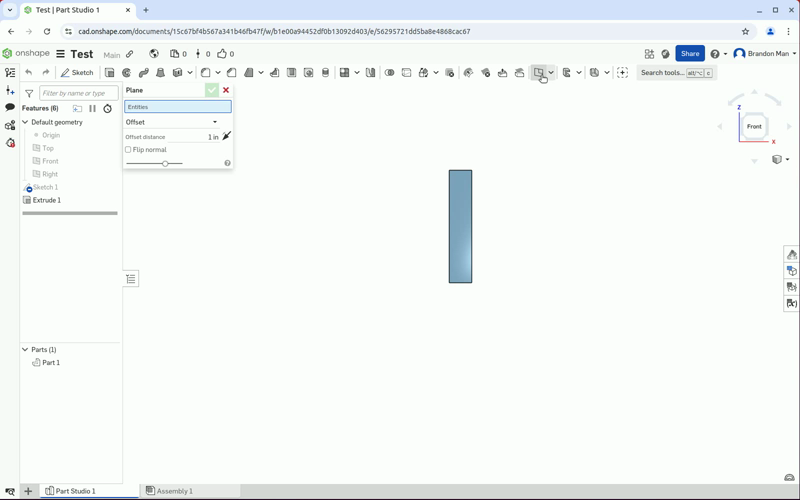
mouse_move(73, 163)
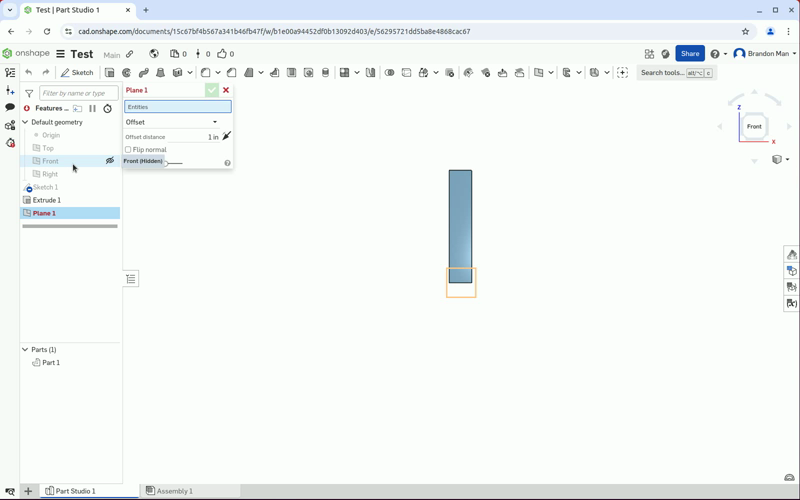
click(73, 163)
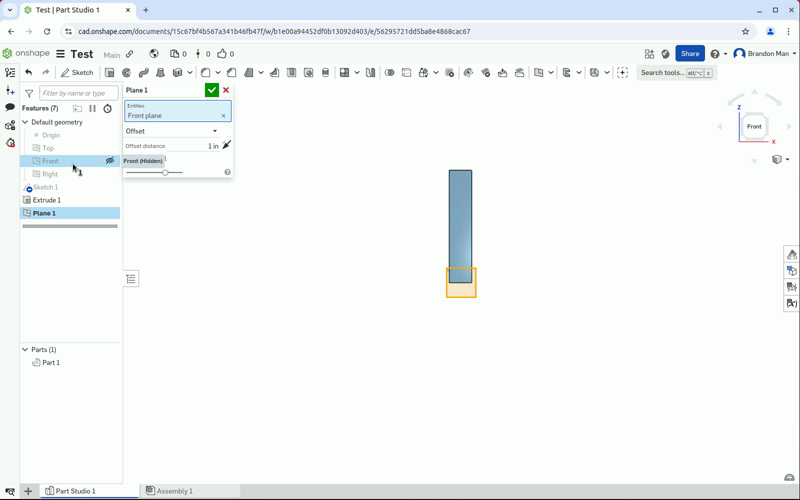
key(tab, 2)
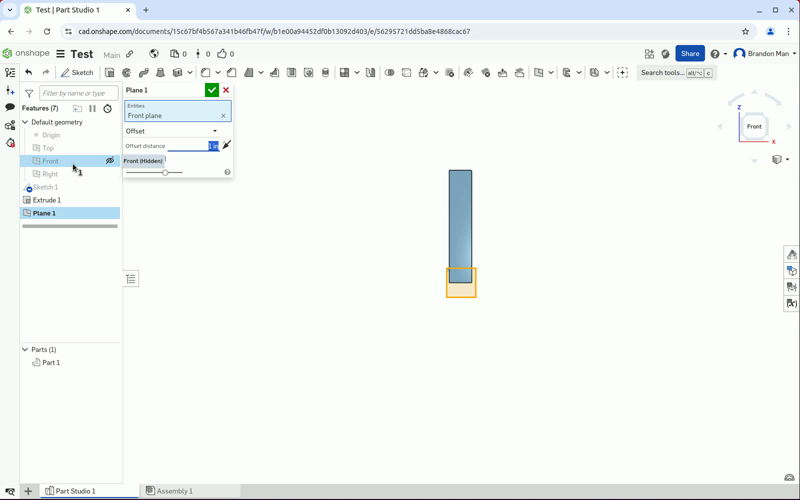
text(9.151)
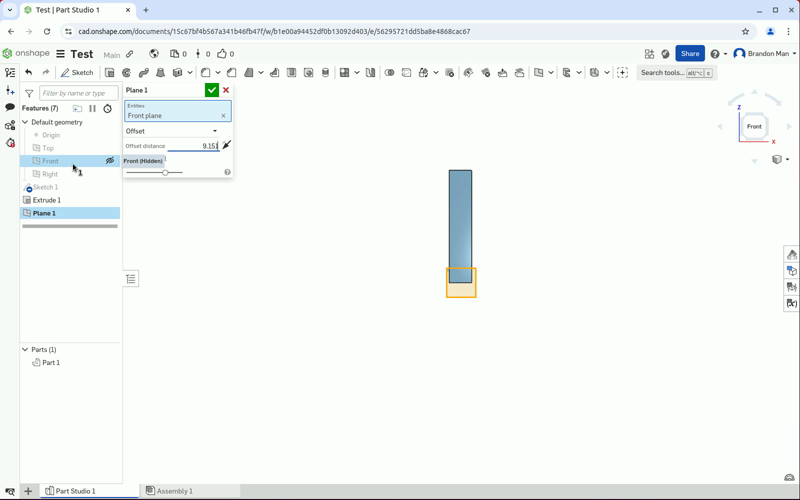
key(enter, 2)
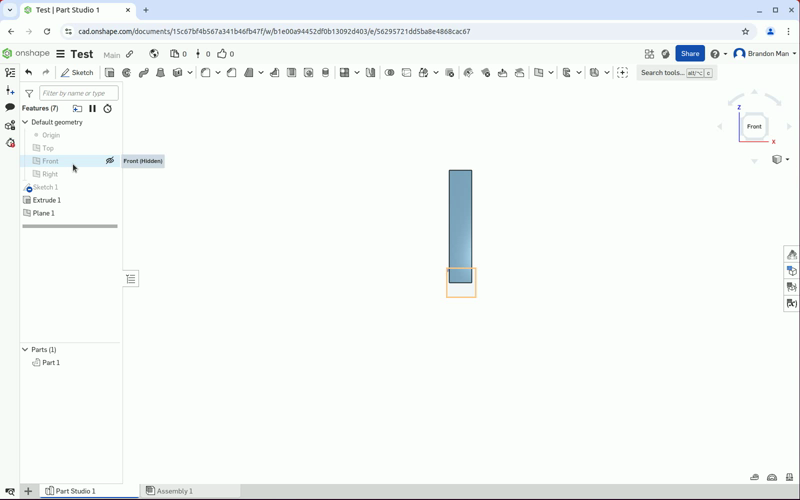
key(shift+s)
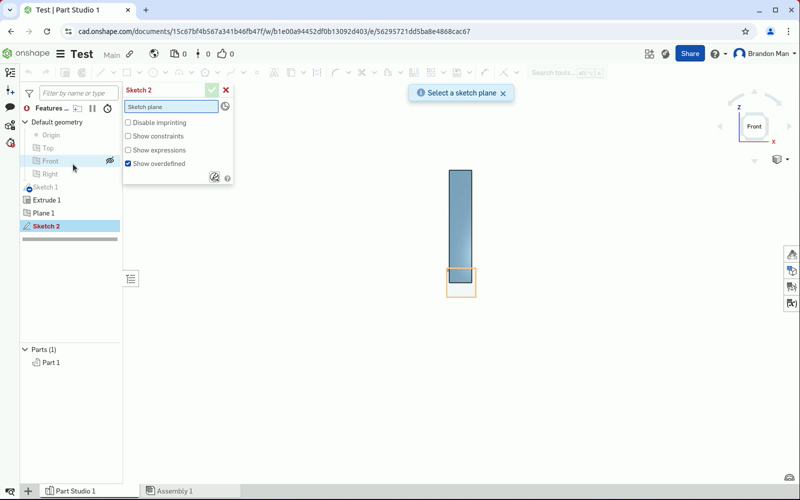
mouse_move(73, 215)
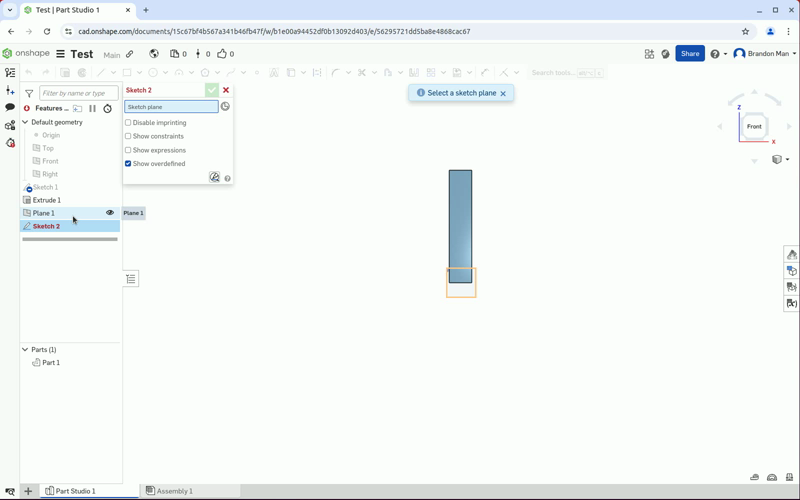
click(73, 215)
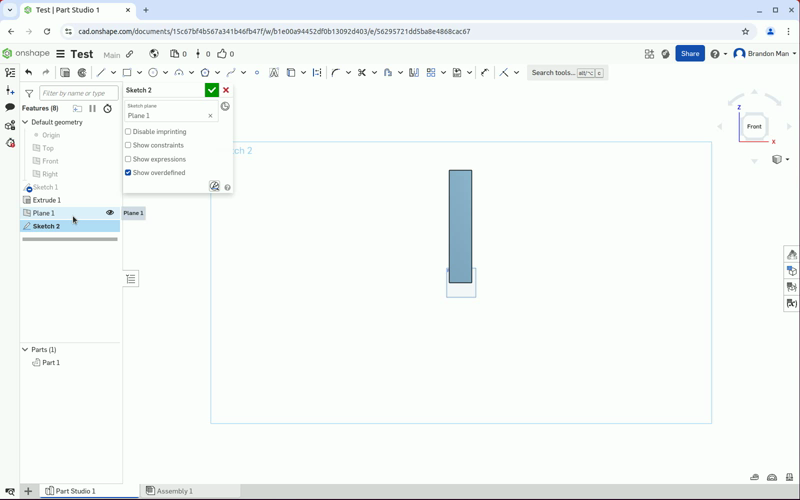
mouse_move(73, 352)
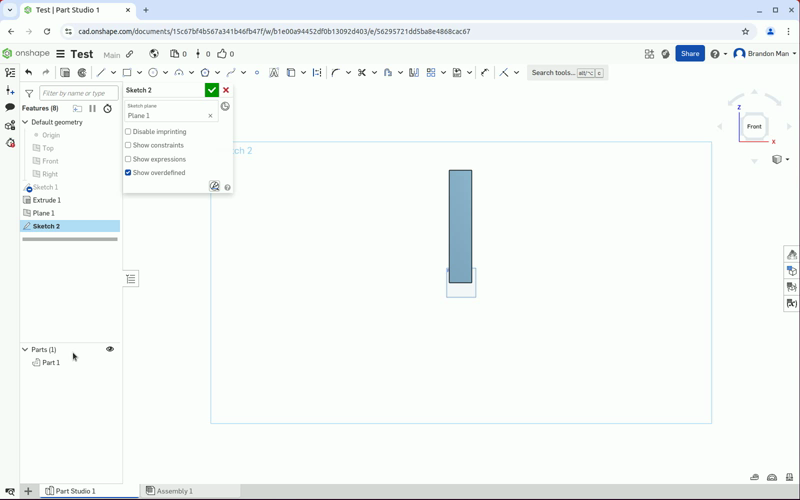
key(y)
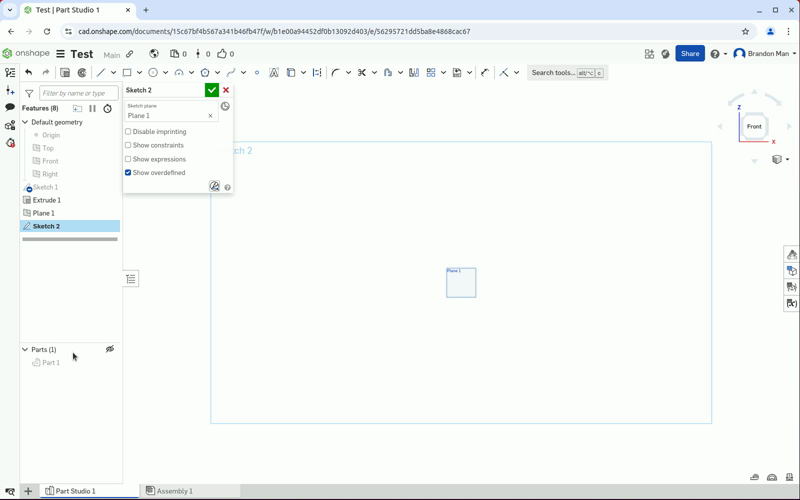
key(l)
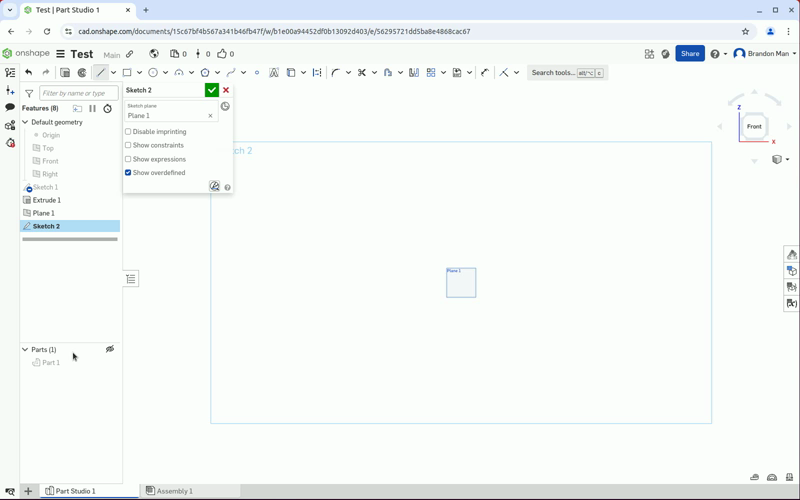
key_down(shift)
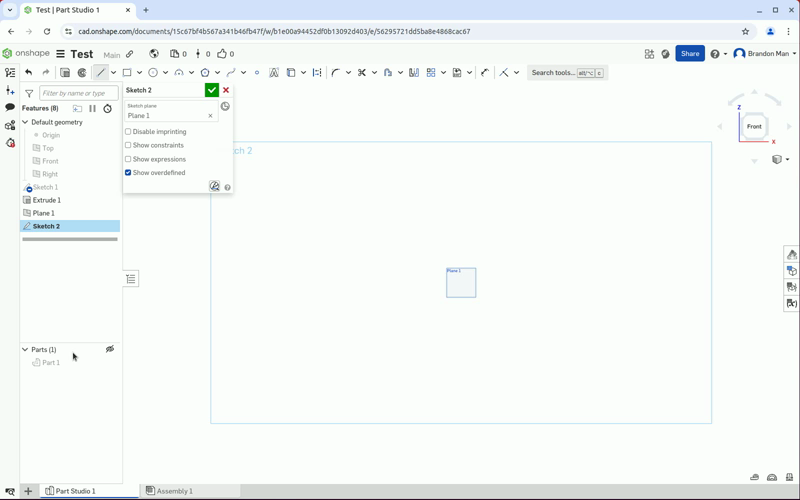
mouse_move(460, 226)
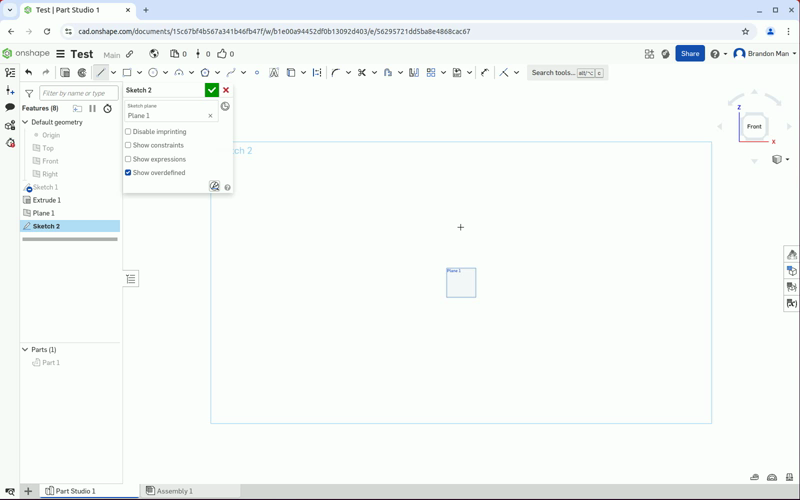
click(460, 226)
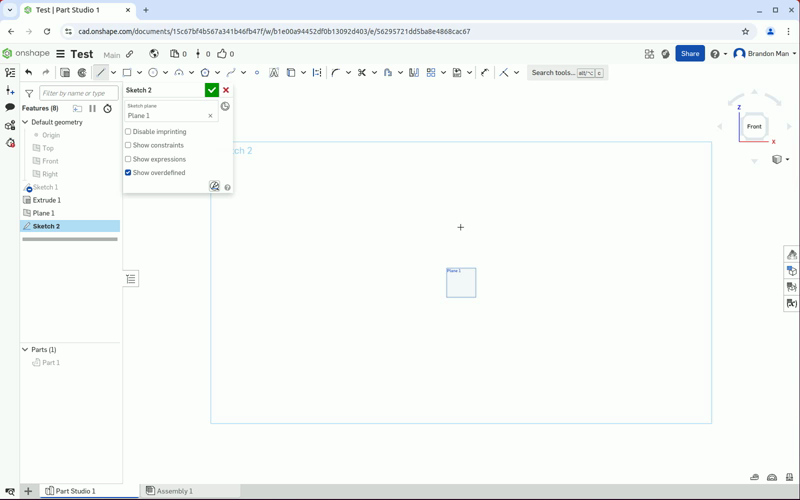
key_up(shift)
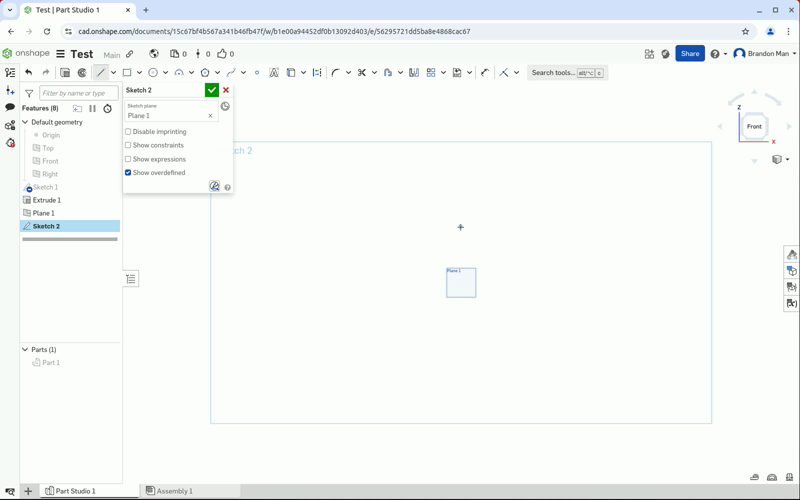
key_down(shift)
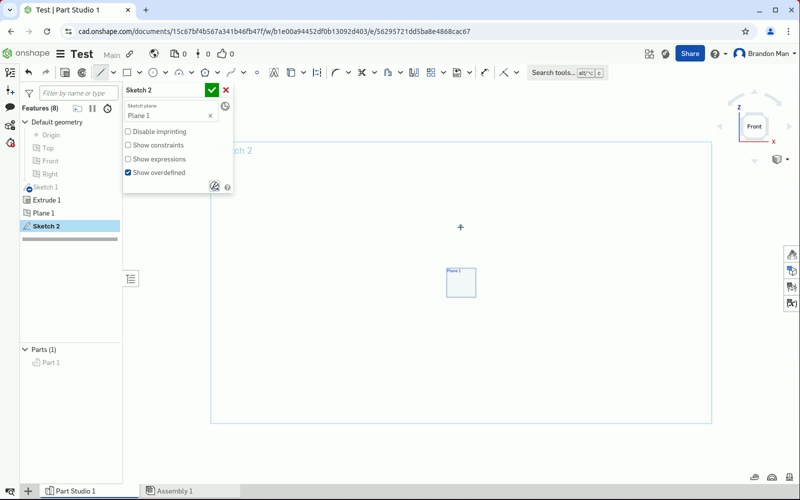
mouse_move(490, 226)
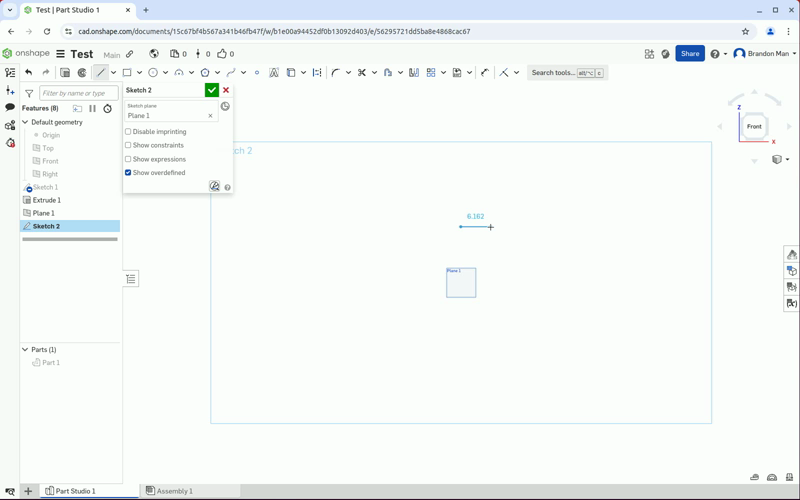
mouse_move(472, 259)
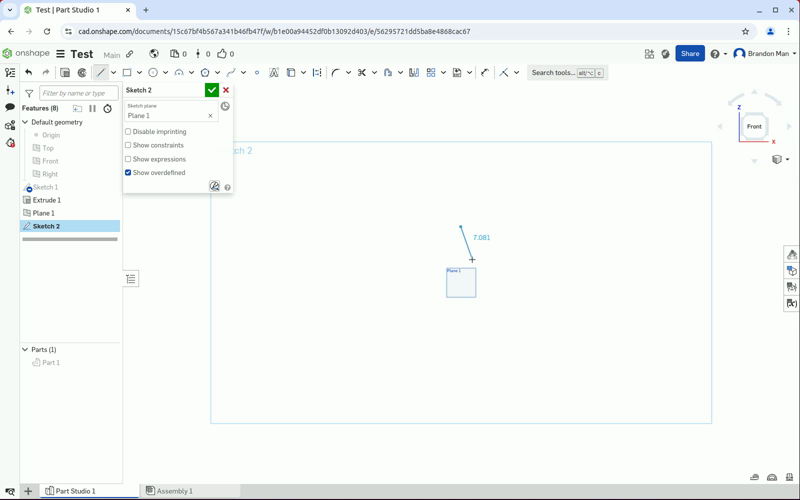
click(472, 259)
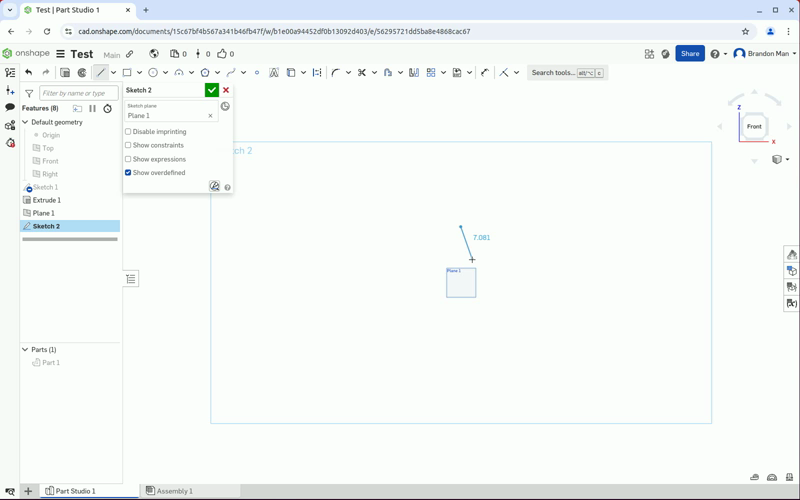
key_up(shift)
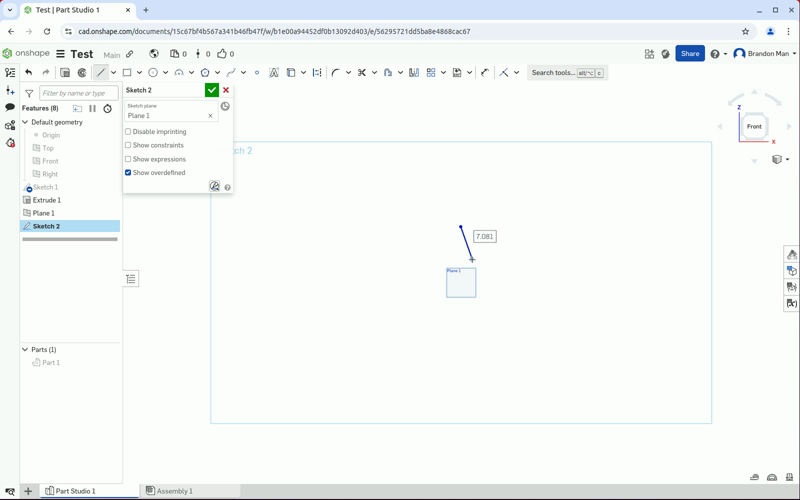
key_down(shift)
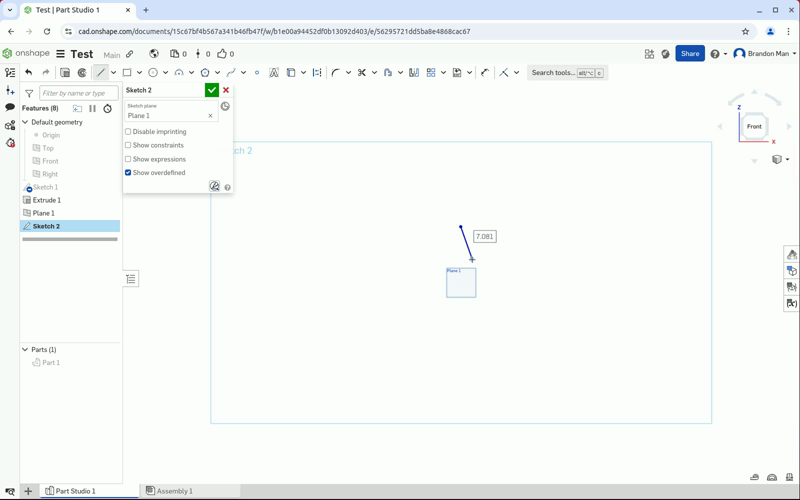
mouse_move(502, 259)
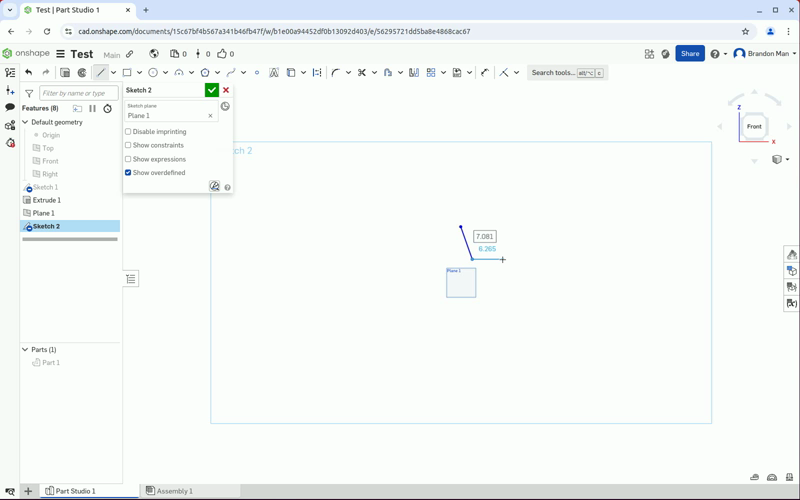
mouse_move(472, 226)
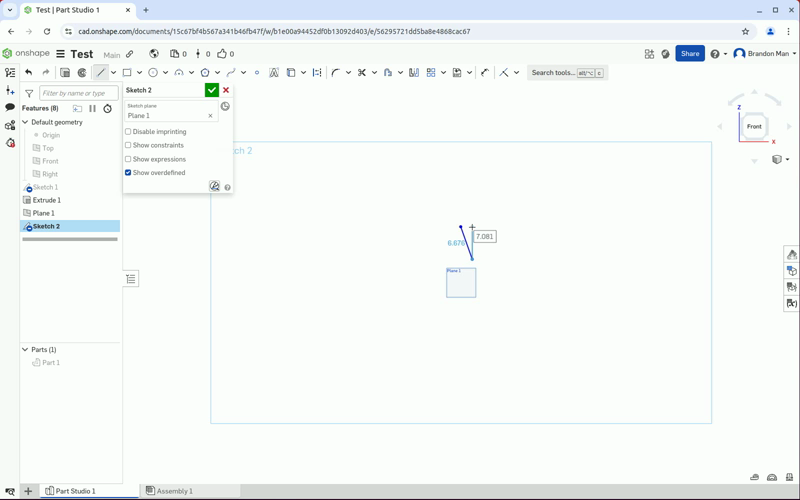
click(472, 226)
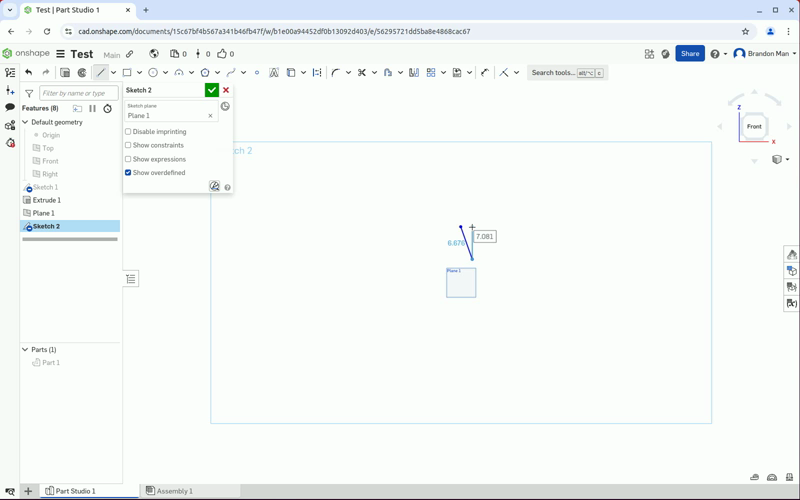
key_up(shift)
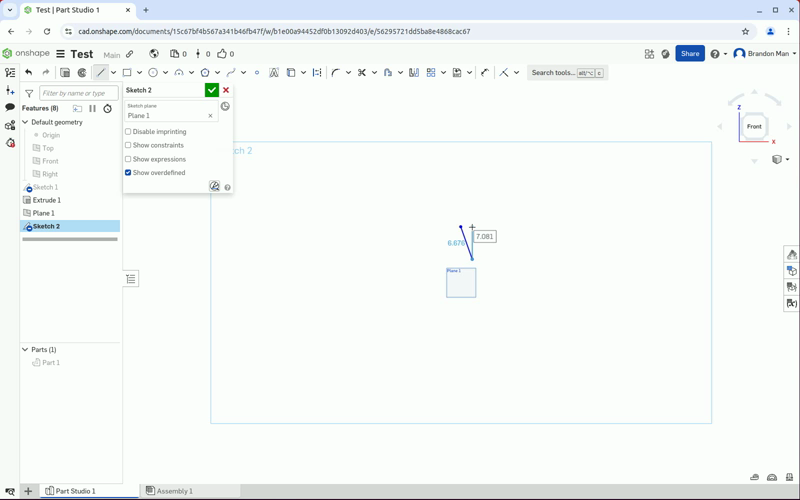
key_down(shift)
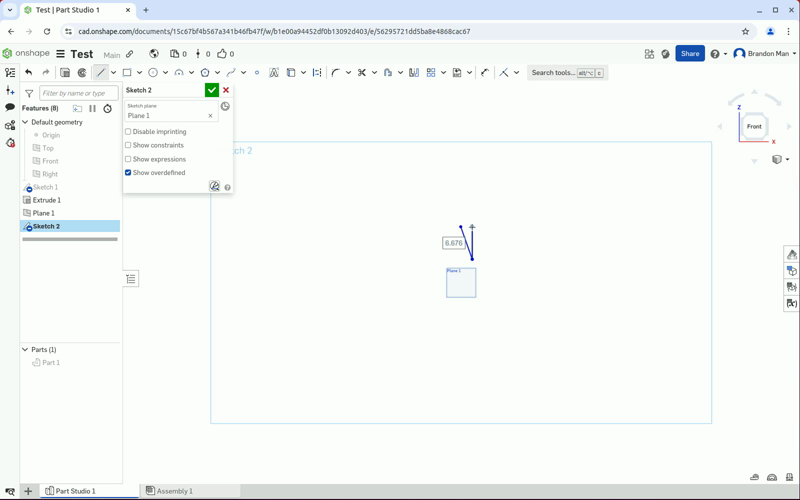
mouse_move(502, 226)
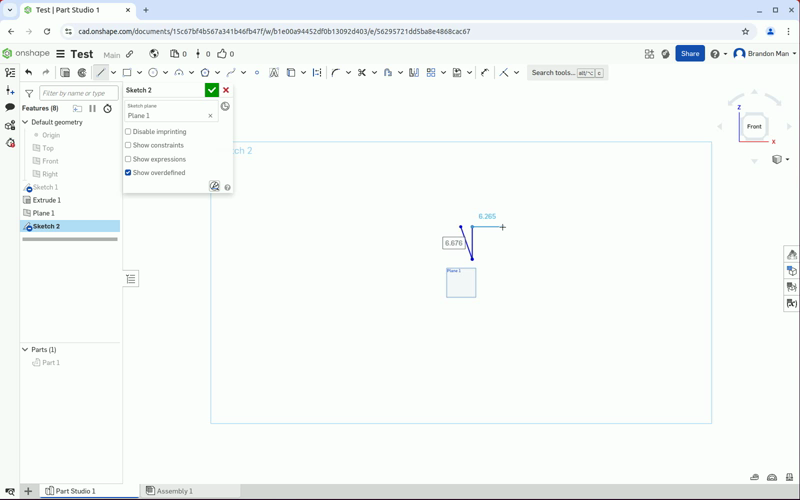
mouse_move(472, 194)
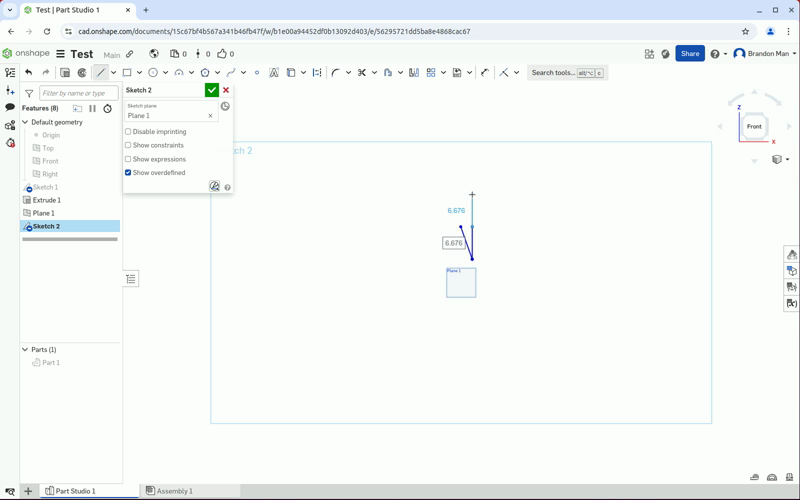
click(472, 194)
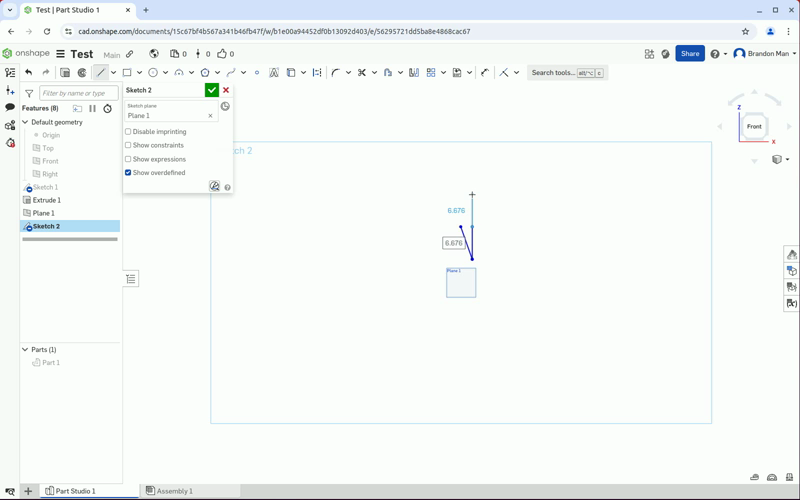
key_up(shift)
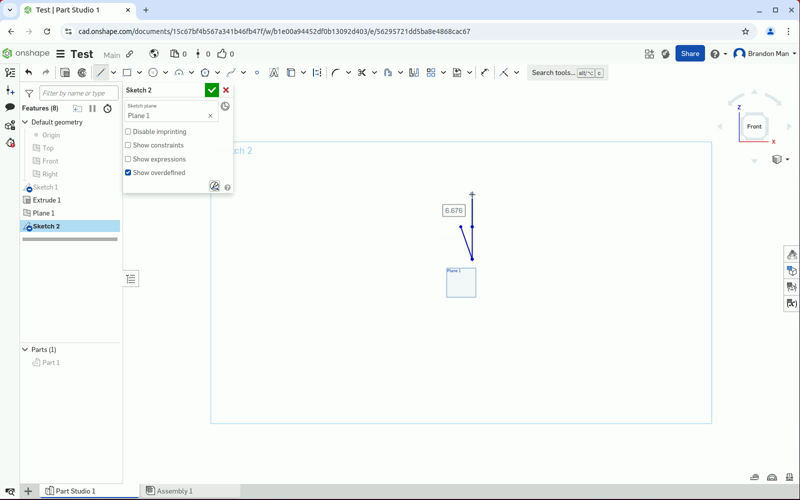
mouse_move(502, 194)
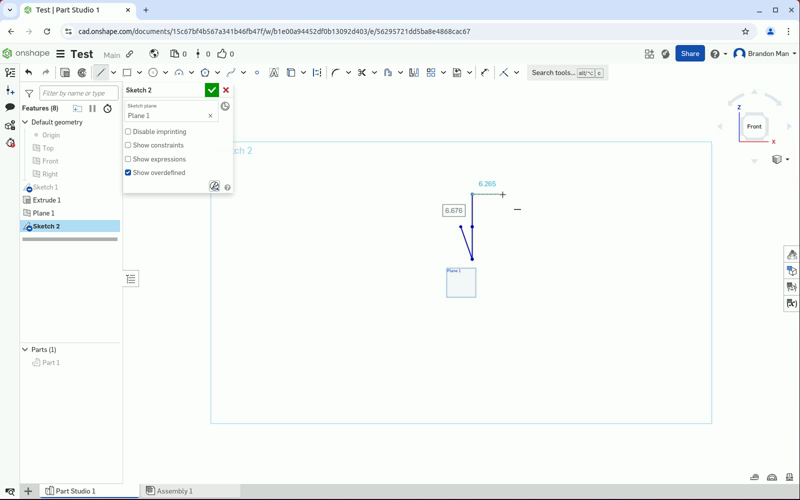
key_down(shift)
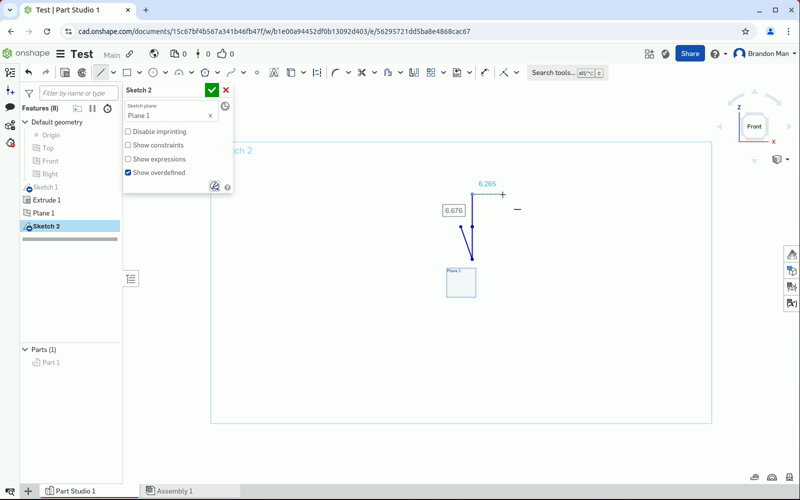
mouse_move(460, 226)
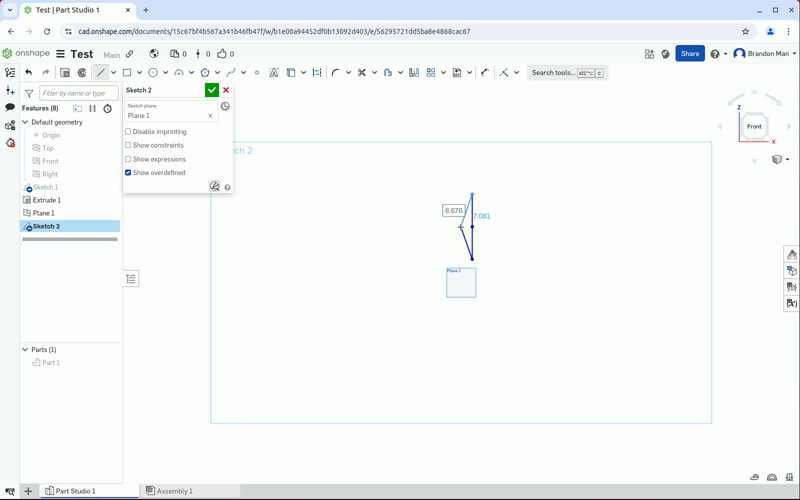
key_up(shift)
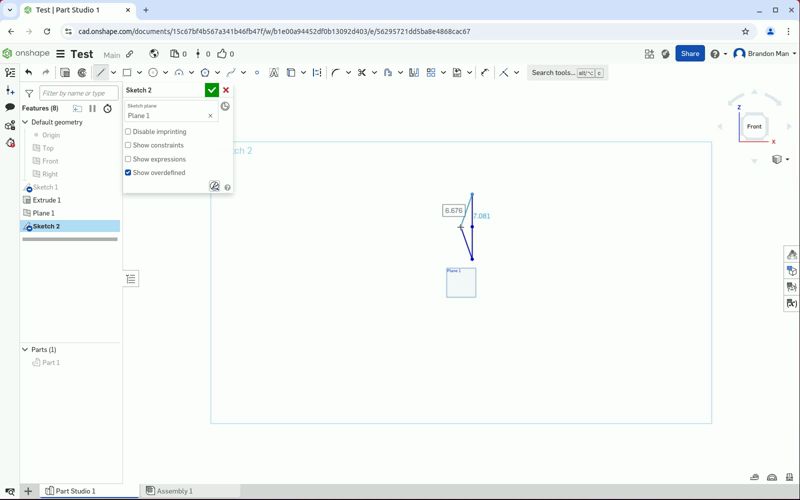
click(460, 226)
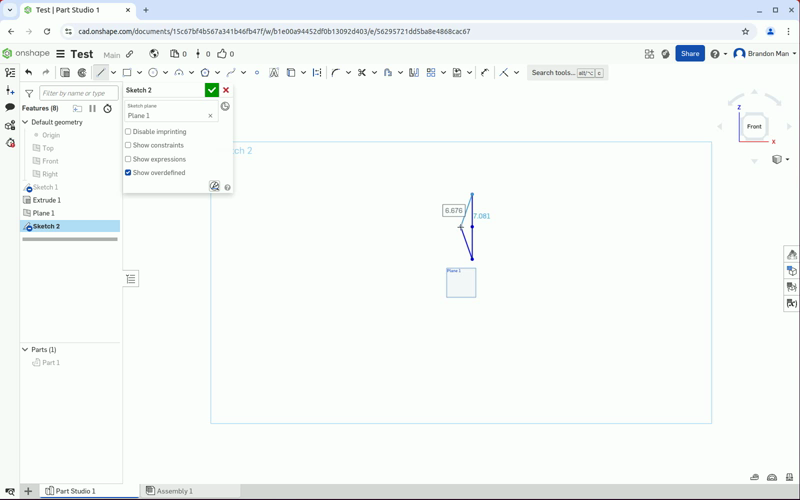
key(esc)
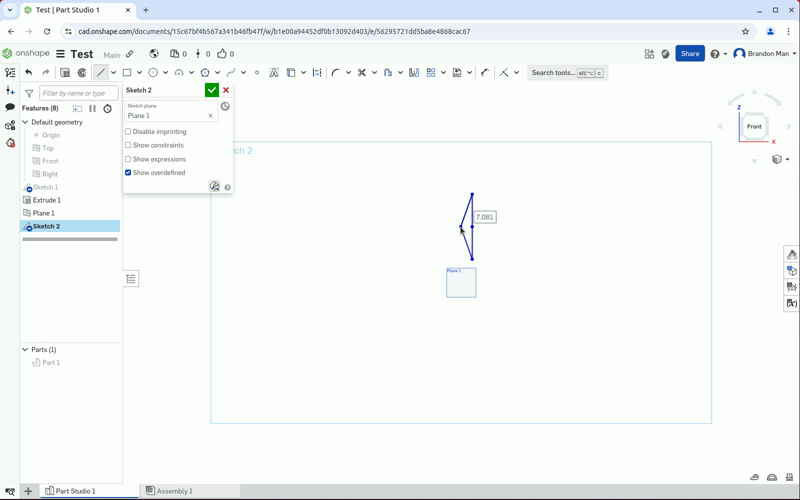
mouse_move(471, 199)
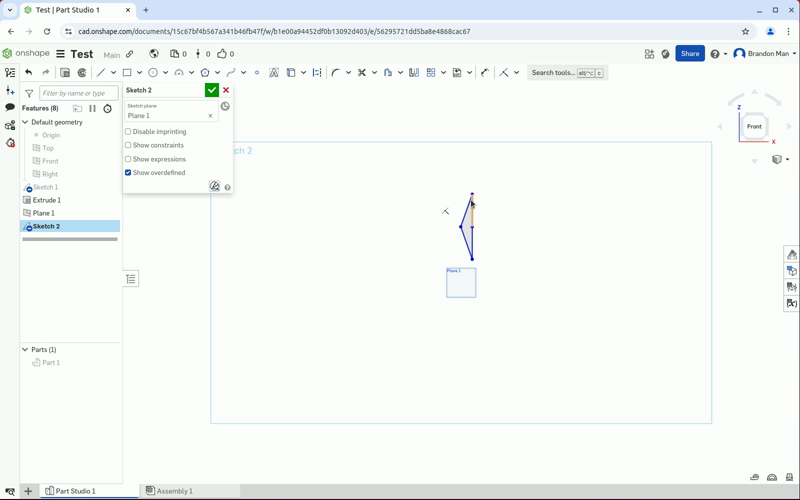
scroll(6)
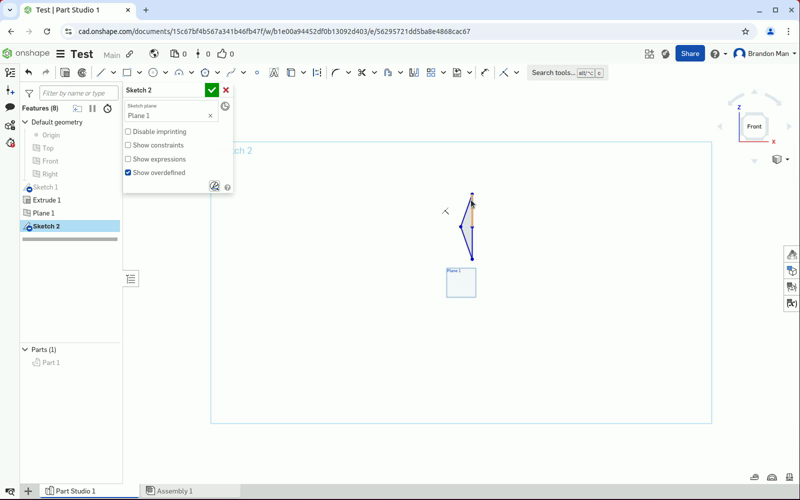
scroll(6)
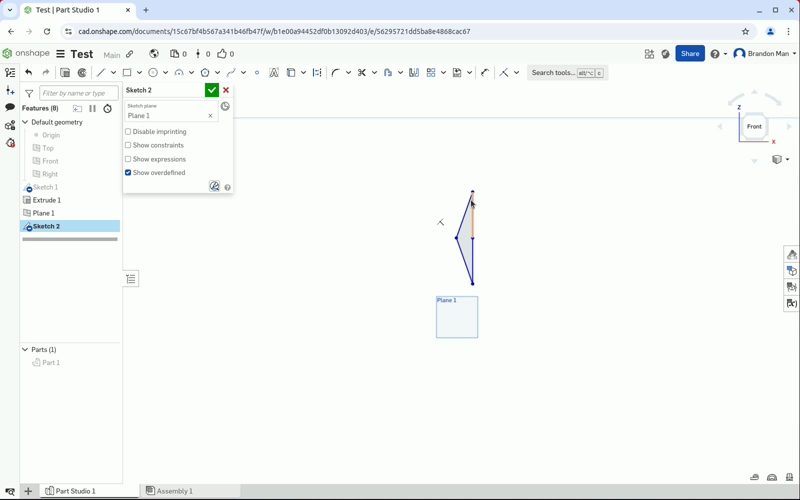
scroll(6)
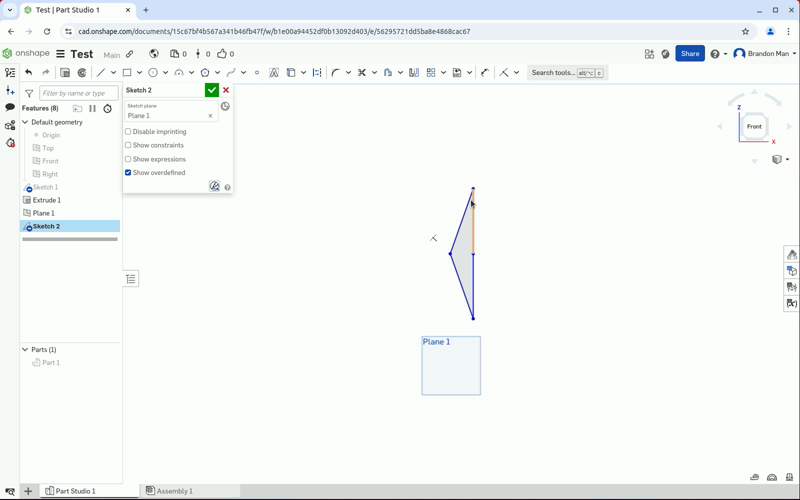
scroll(6)
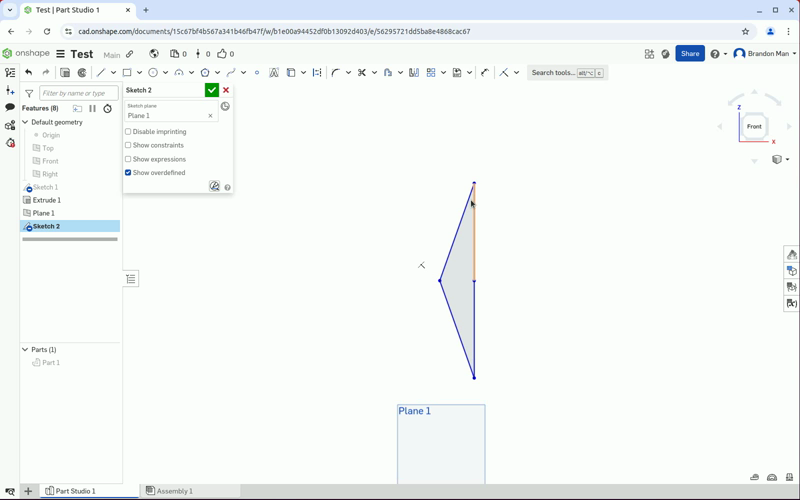
scroll(6)
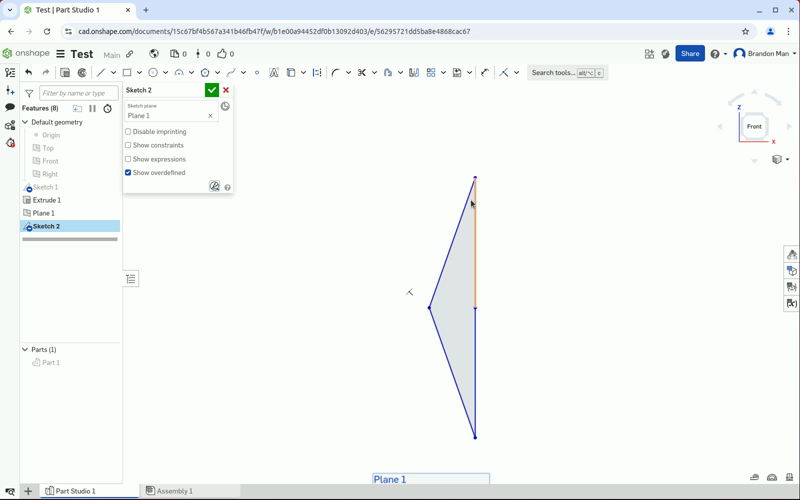
scroll(6)
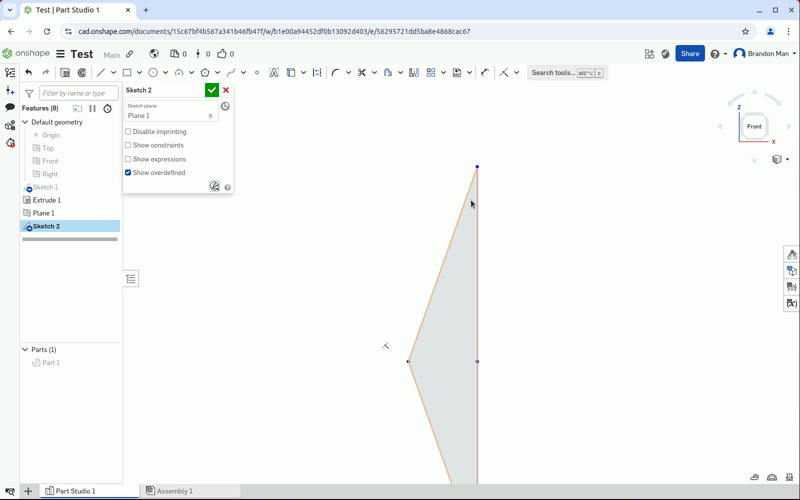
scroll(6)
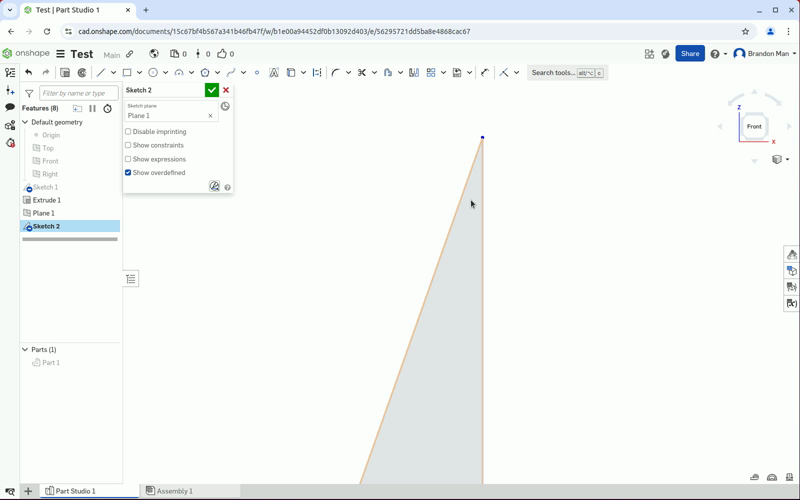
click(471, 199)
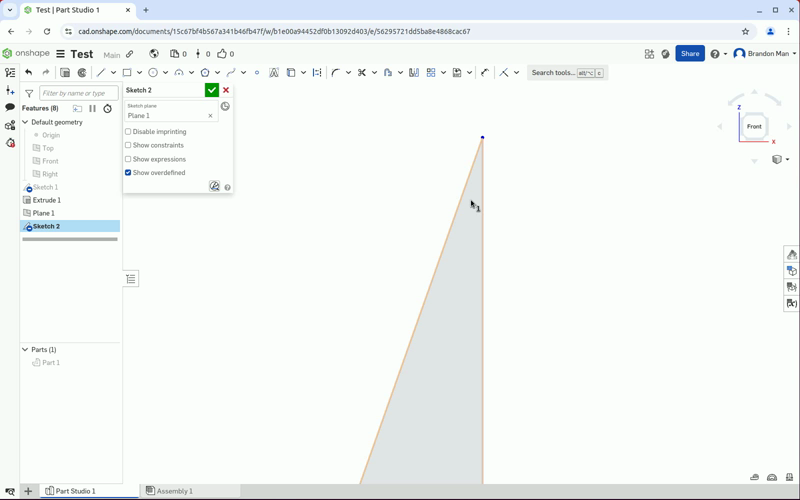
scroll(-6)
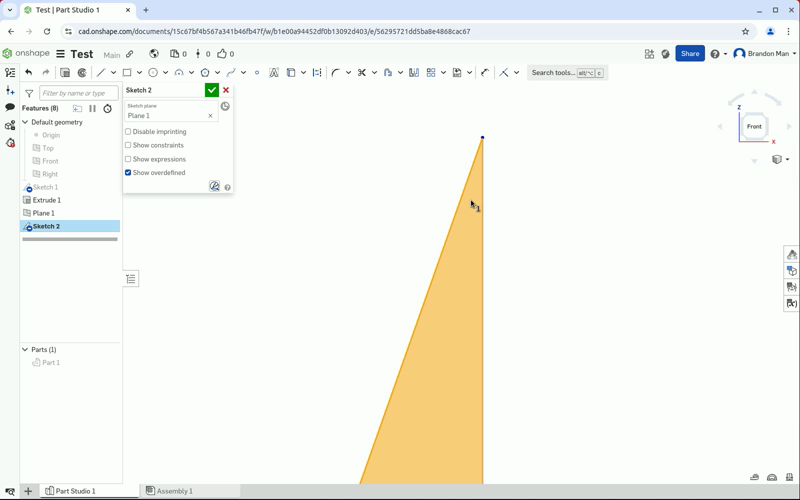
scroll(-6)
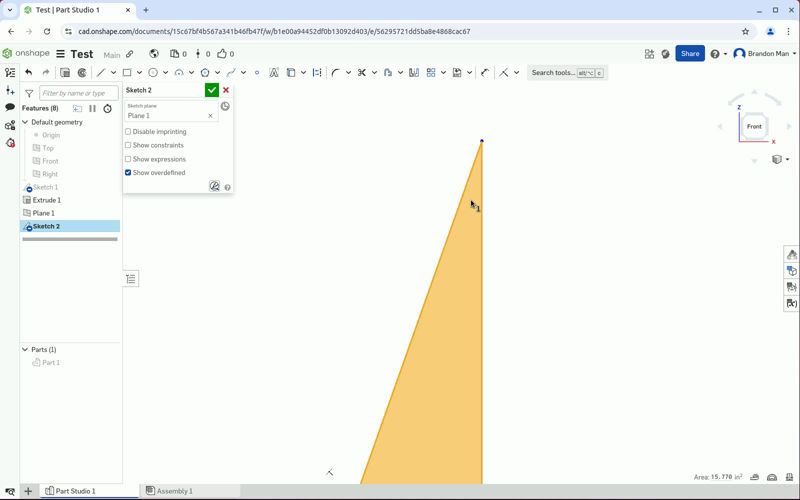
scroll(-6)
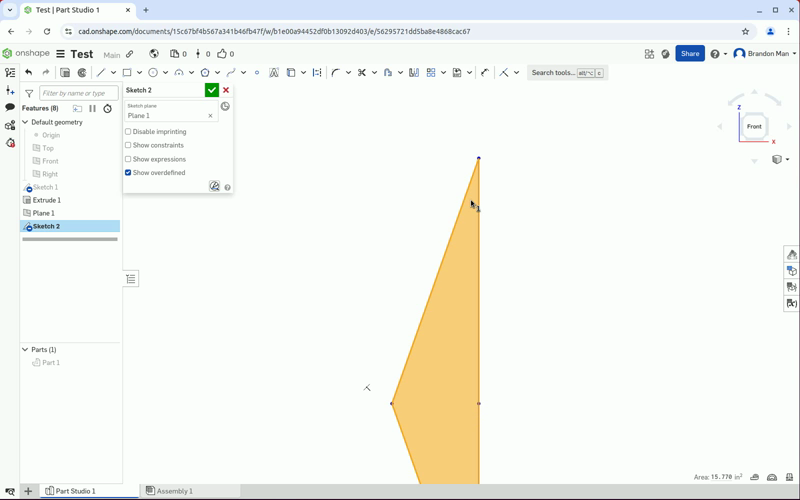
scroll(-6)
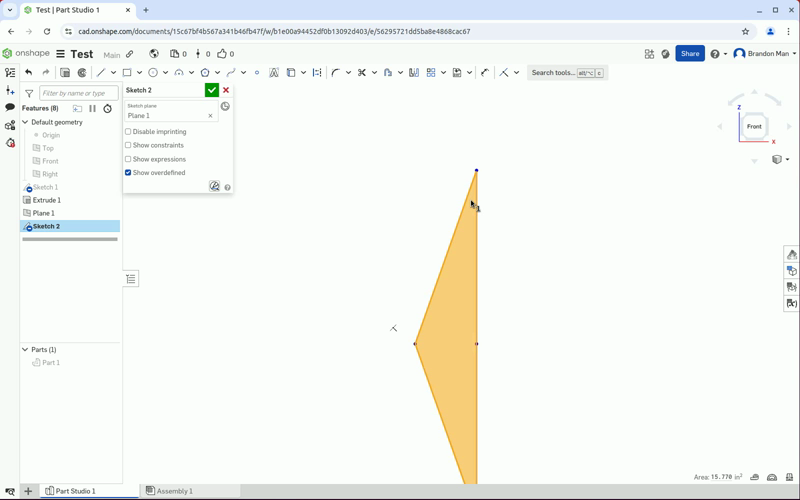
scroll(-6)
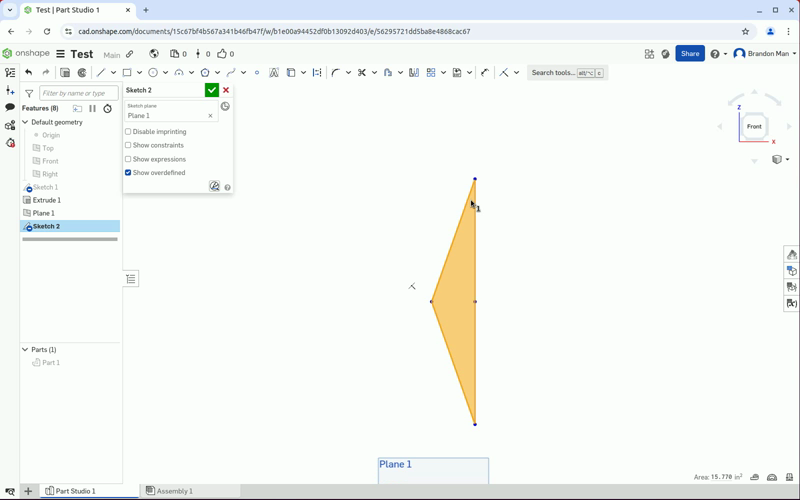
scroll(-6)
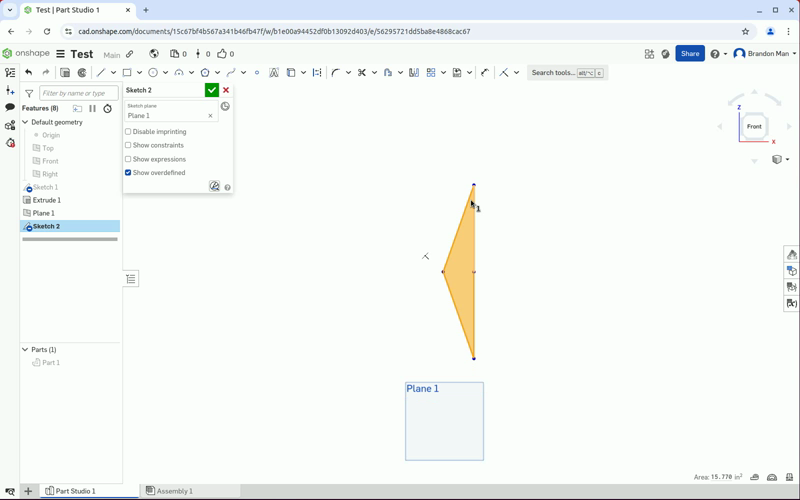
scroll(-6)
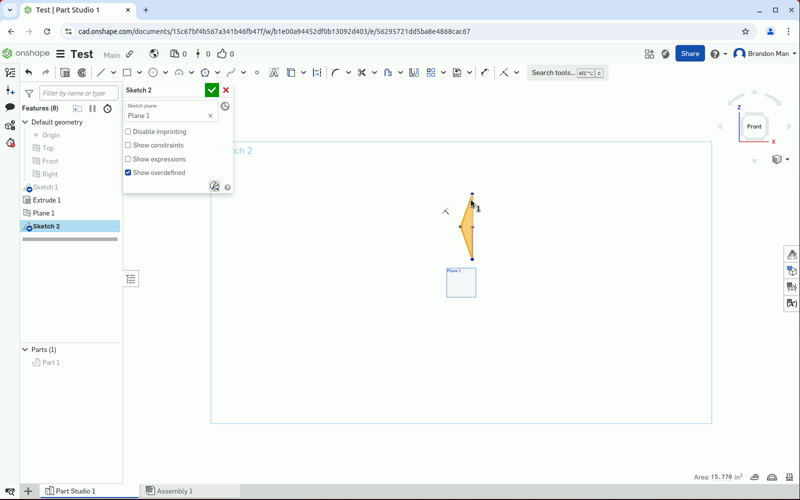
mouse_move(73, 352)
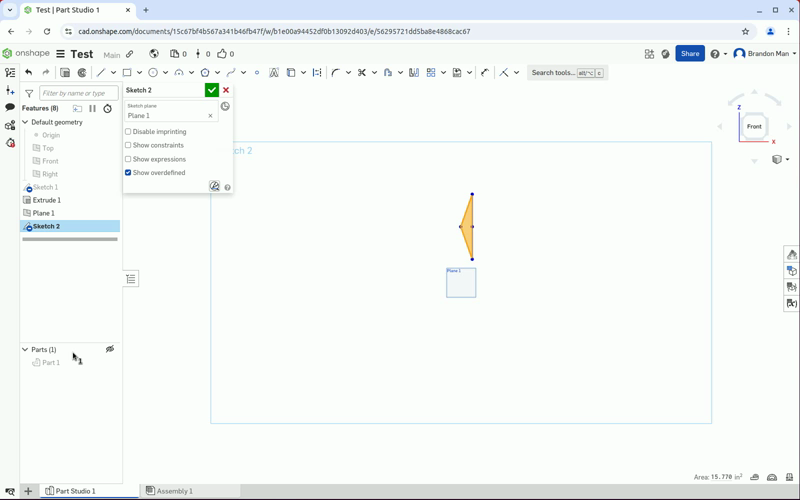
key(shift+y)
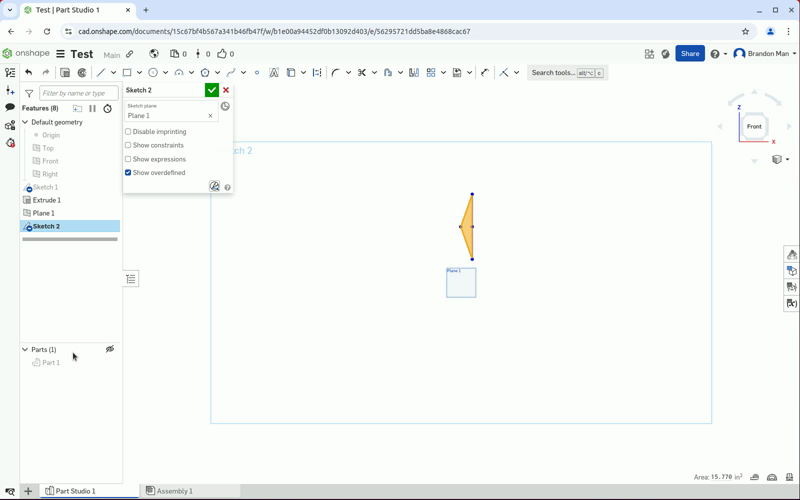
key(shift+e)
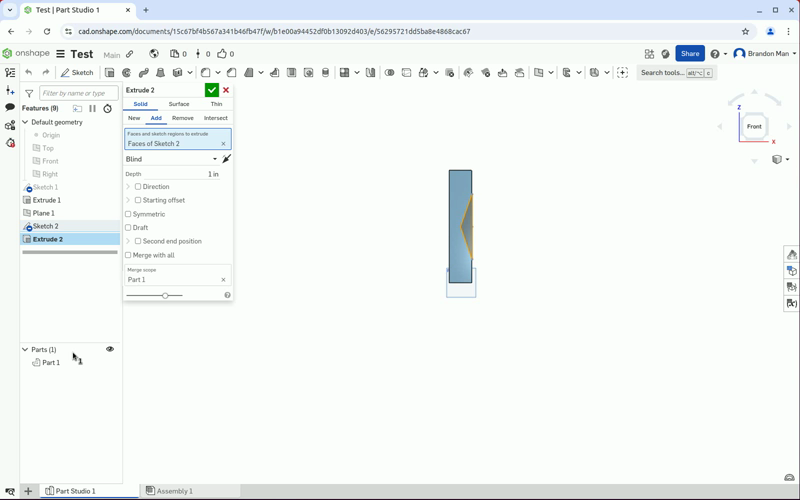
mouse_move(143, 106)
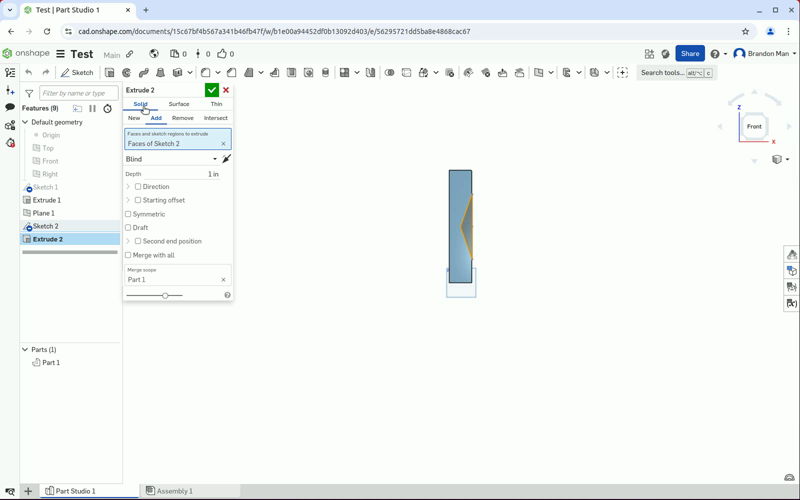
click(143, 106)
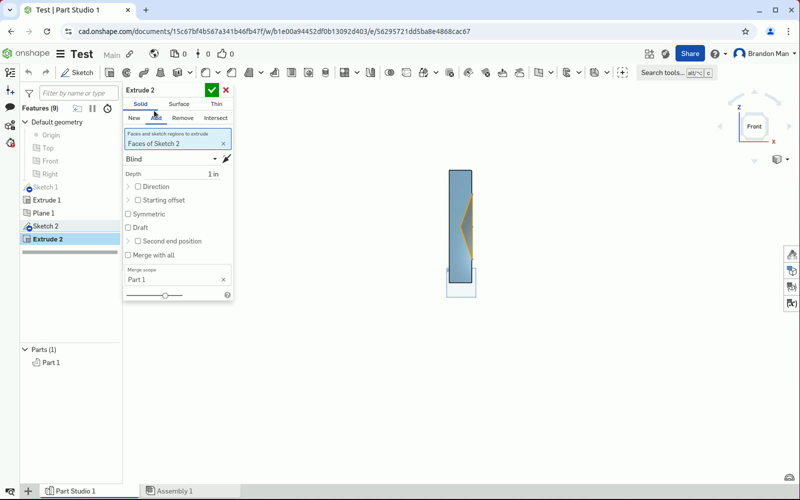
mouse_move(186, 120)
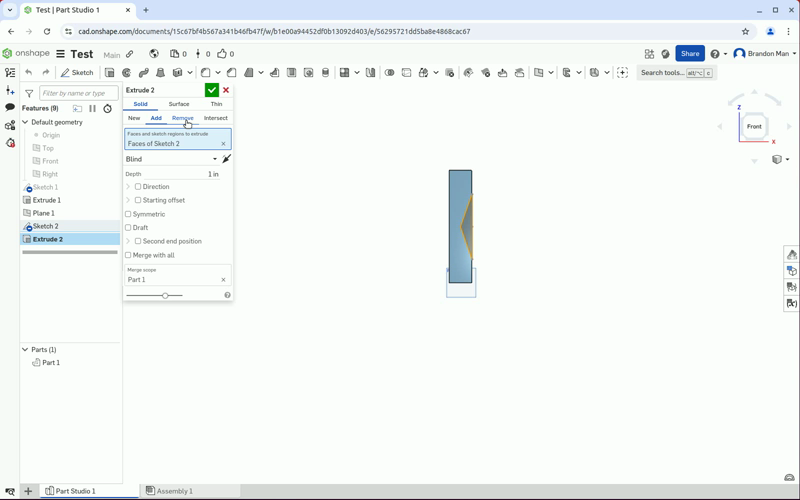
click(186, 120)
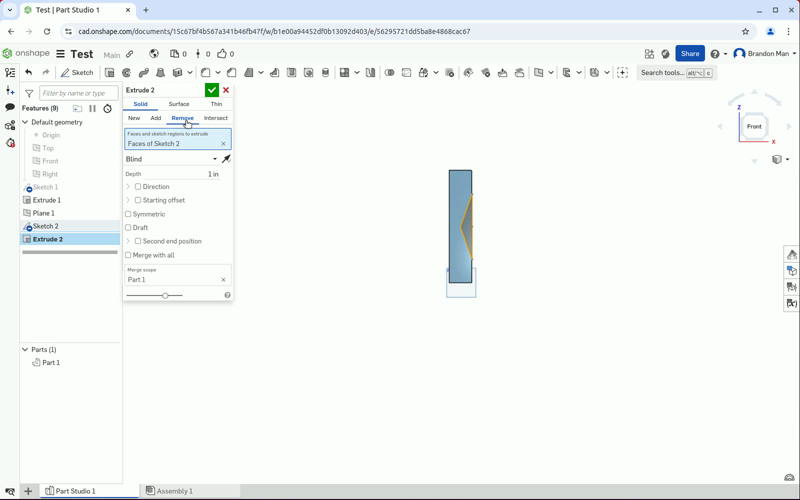
key(tab, 4)
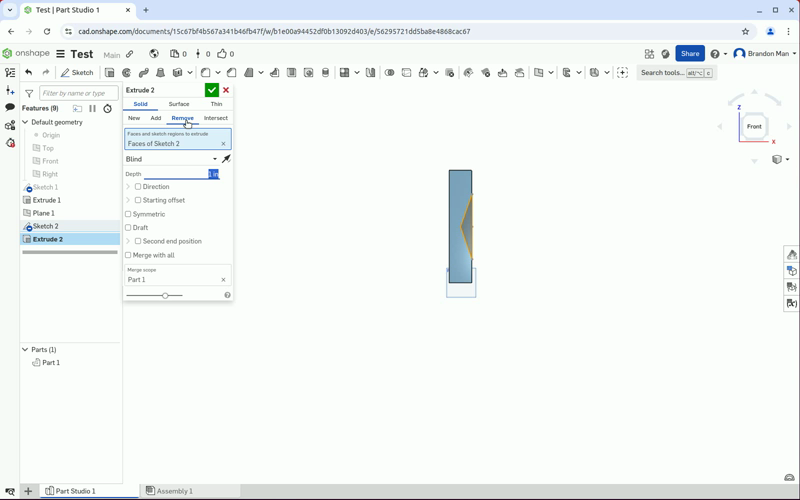
text(20.22)
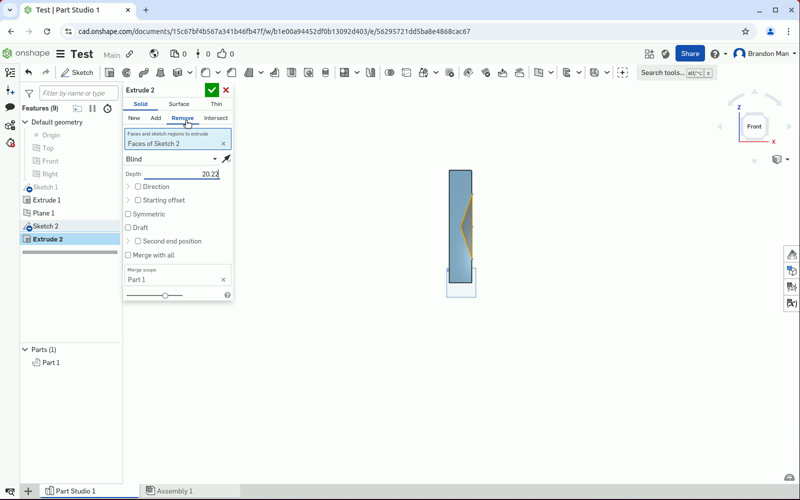
key(tab, 6)
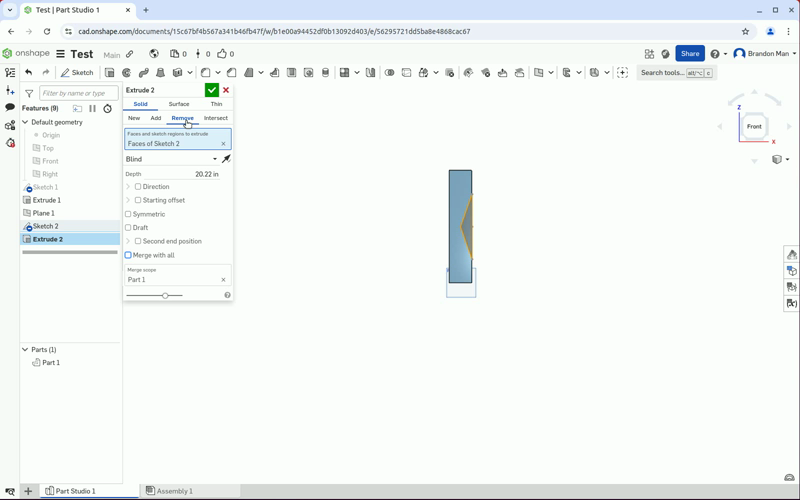
key(space)
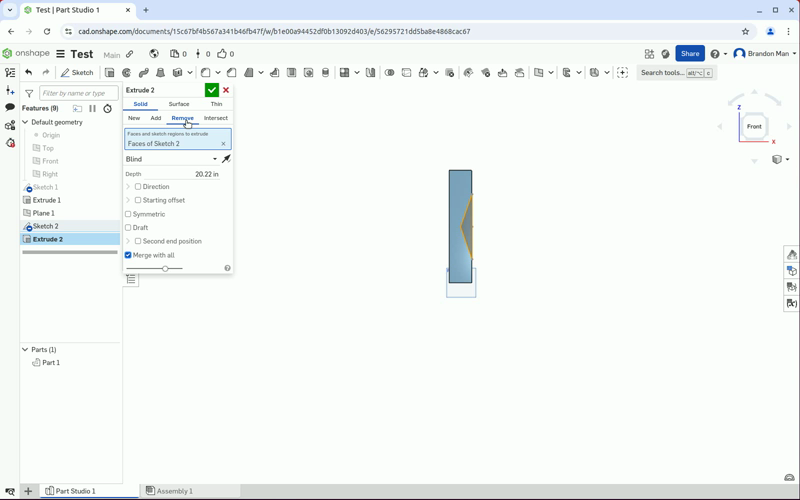
key(enter)
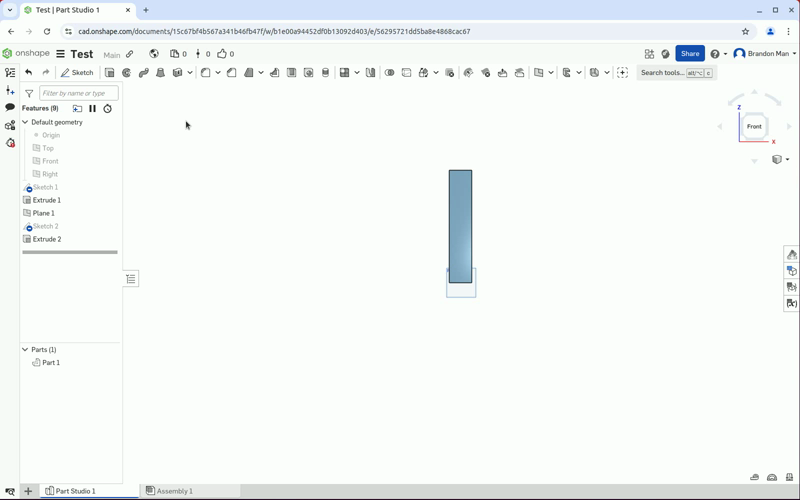
key(shift+h)
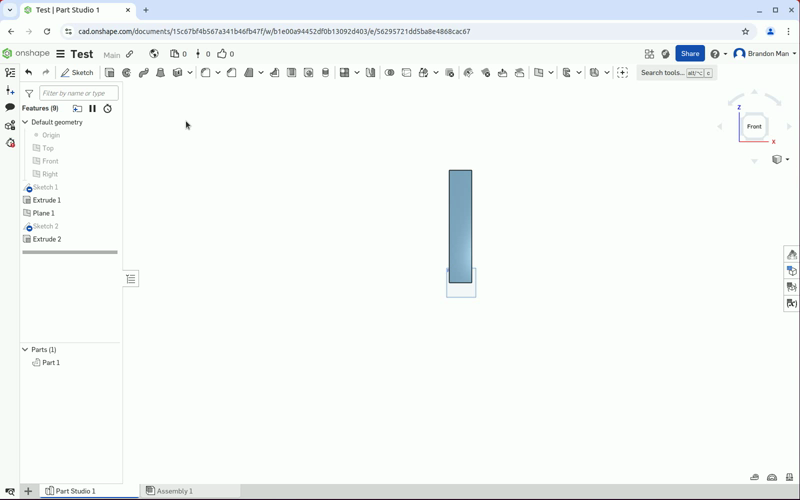
key(shift+h)
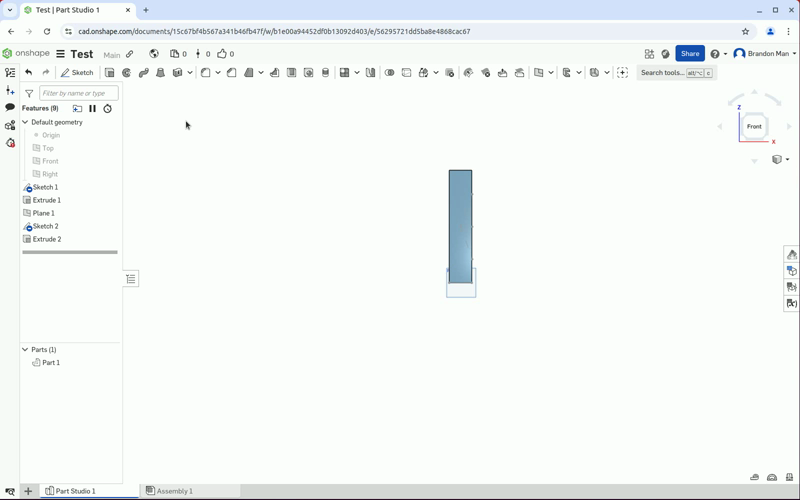
key(shift+7)
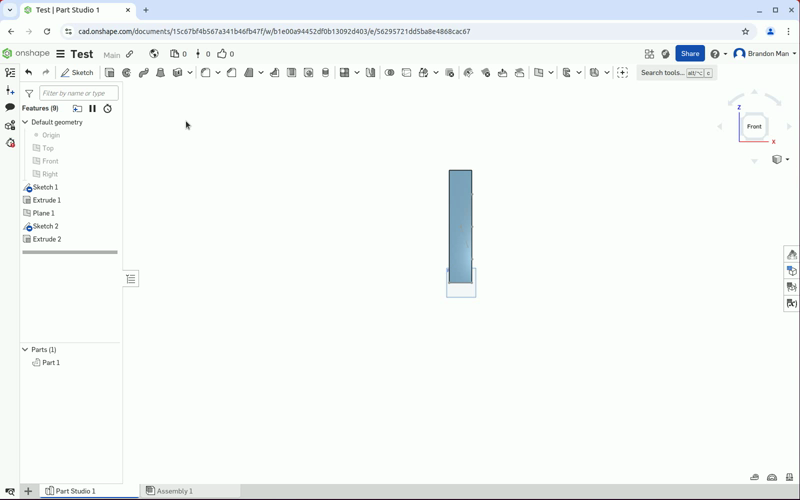
key(left, 2)
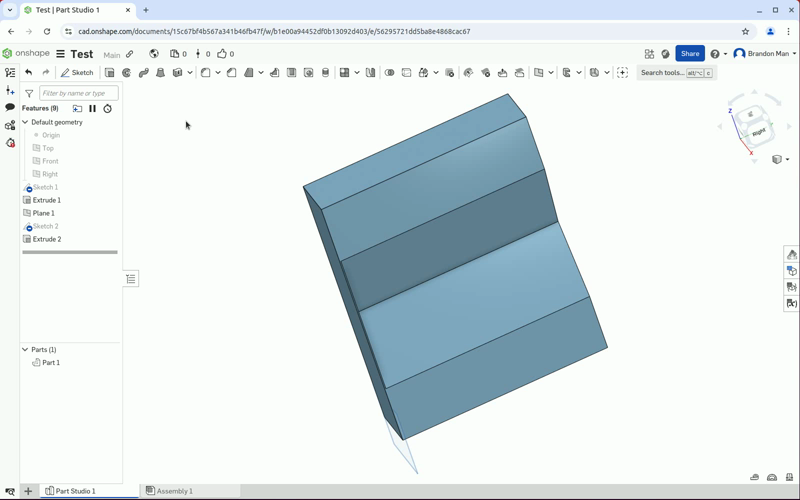
key(down, 2)
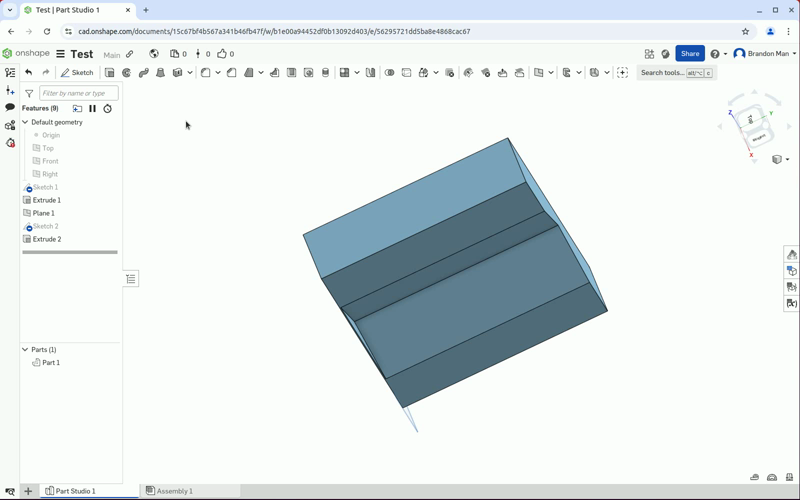
key(up, 2)
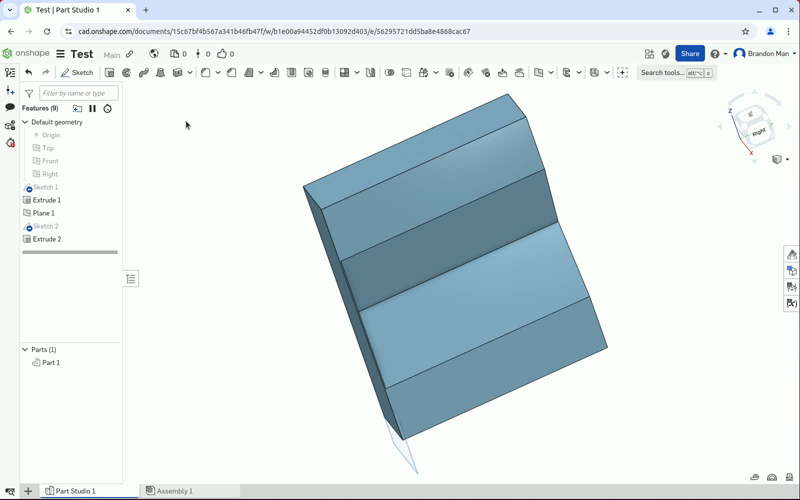
key(right, 2)
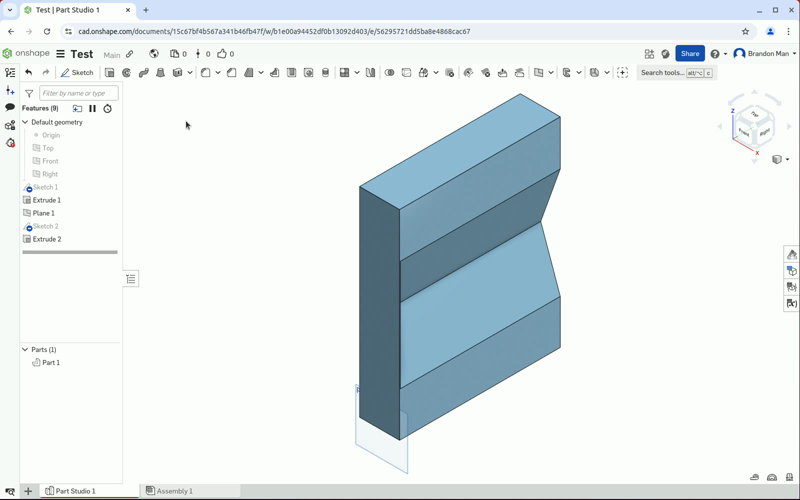
mouse_move(73, 189)
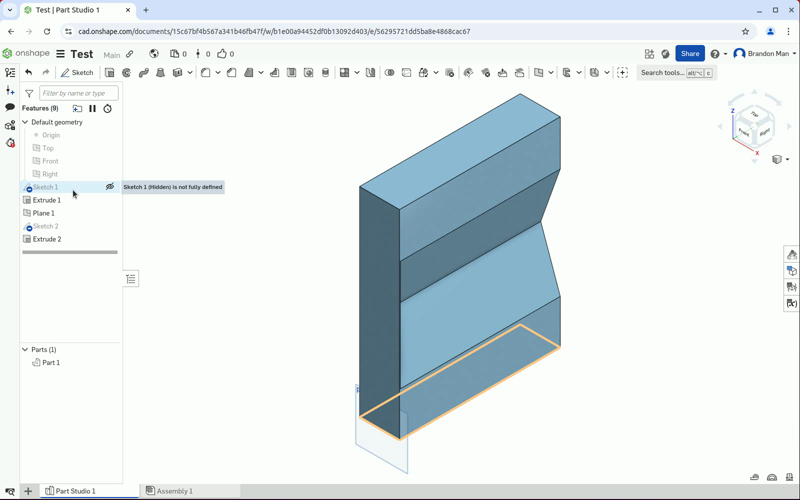
click(73, 189)